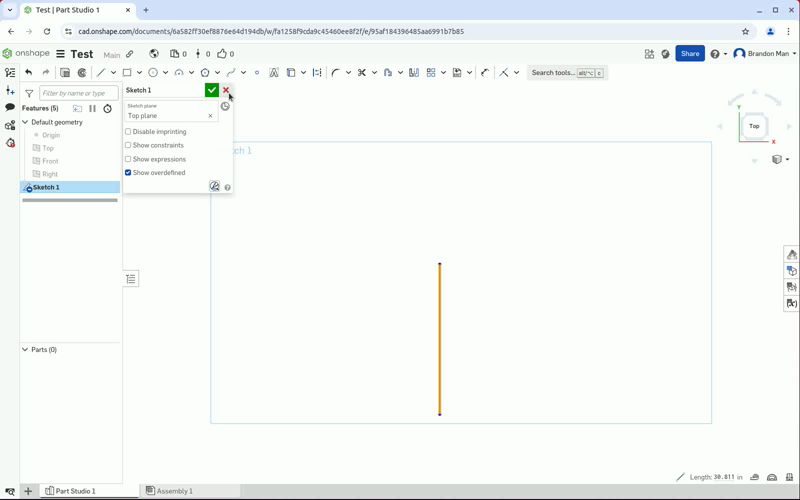
key(shift+h)
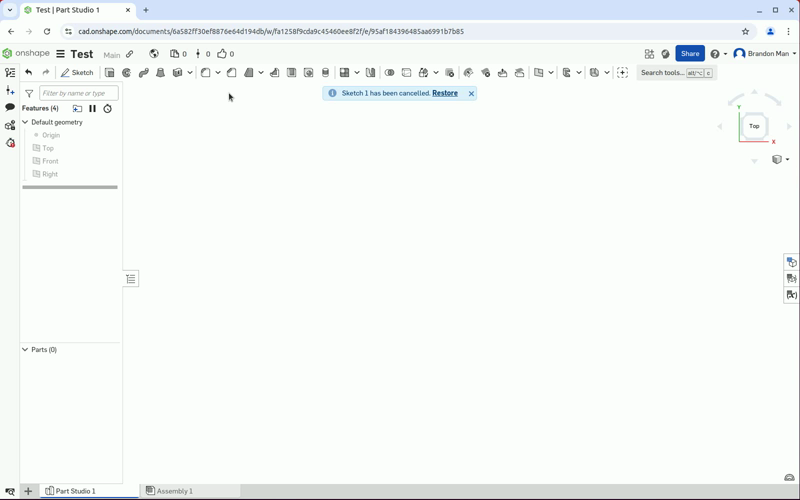
mouse_move(73, 352)
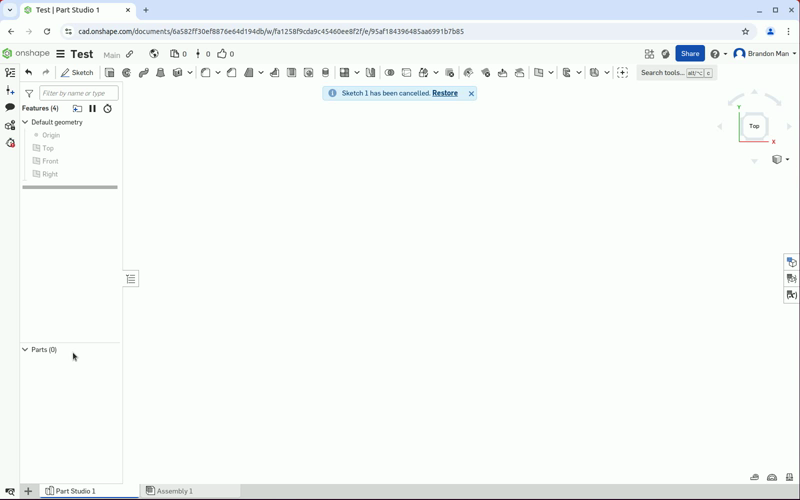
key(y)
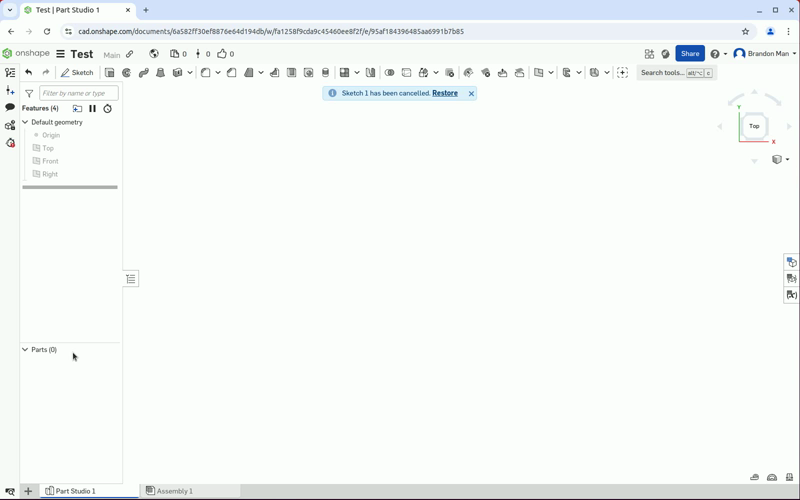
key(shift+p)
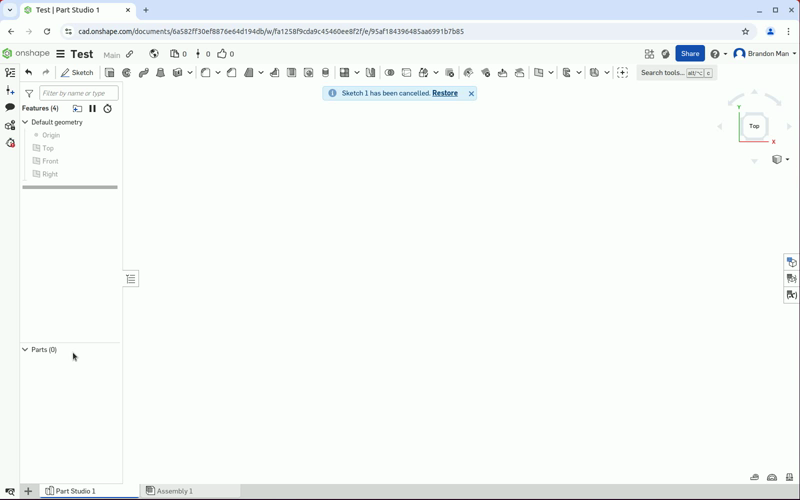
key(space)
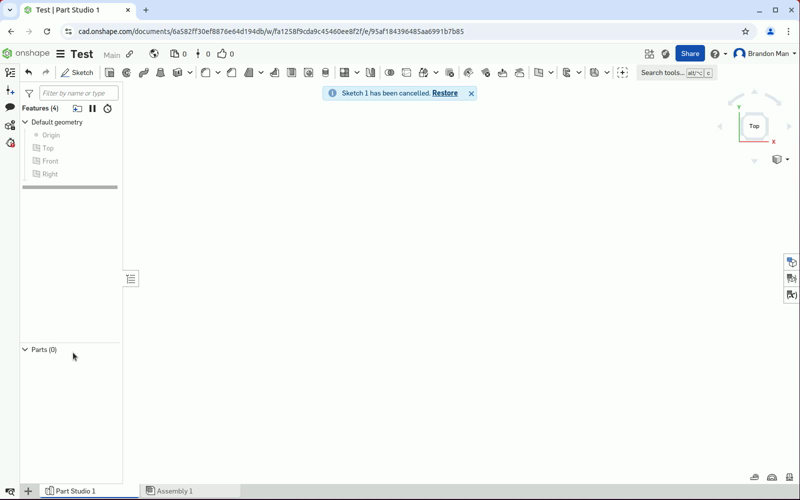
key_down(shift)
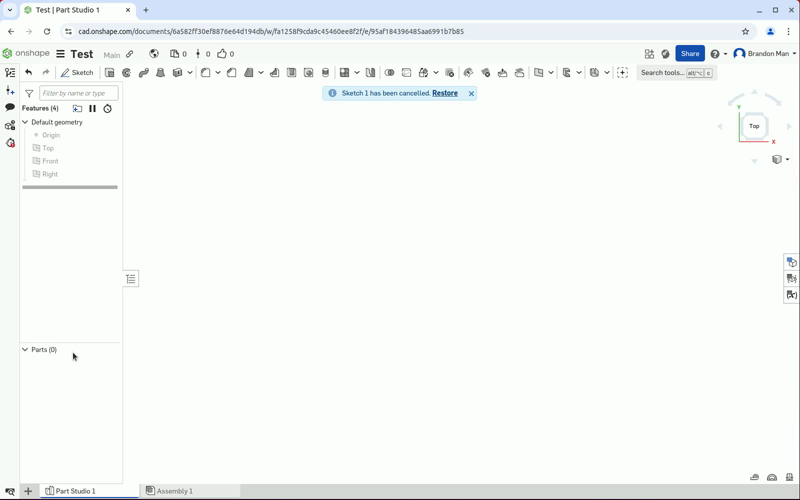
key(up)
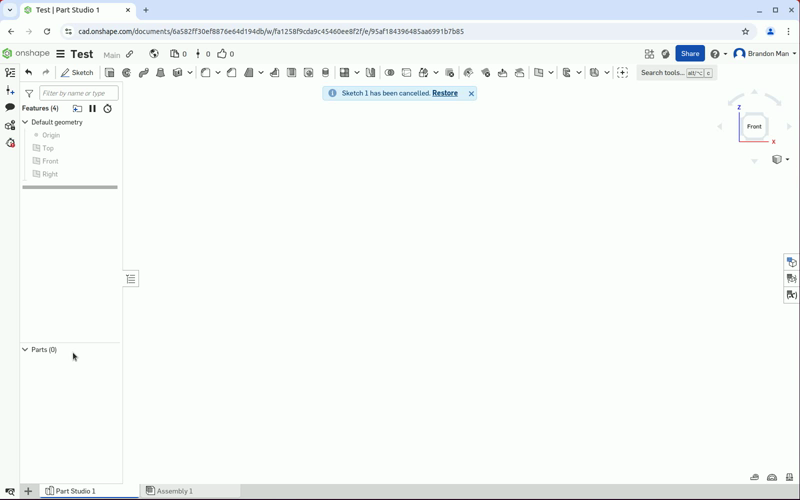
key_up(shift)
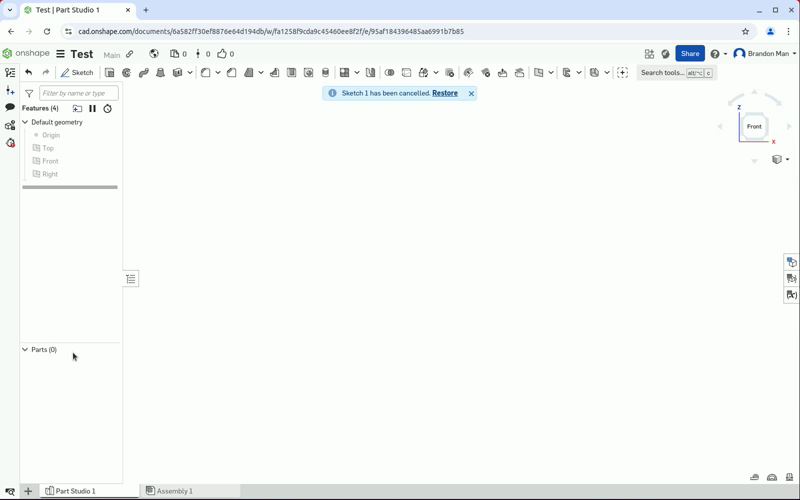
mouse_move(73, 352)
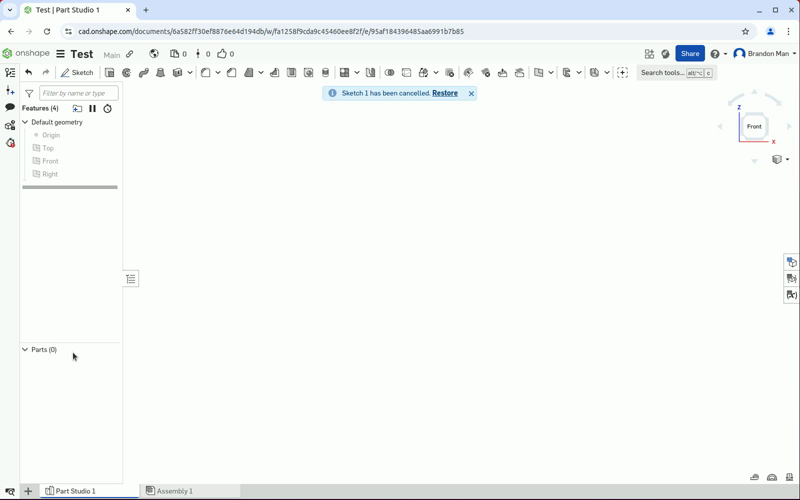
key(shift+y)
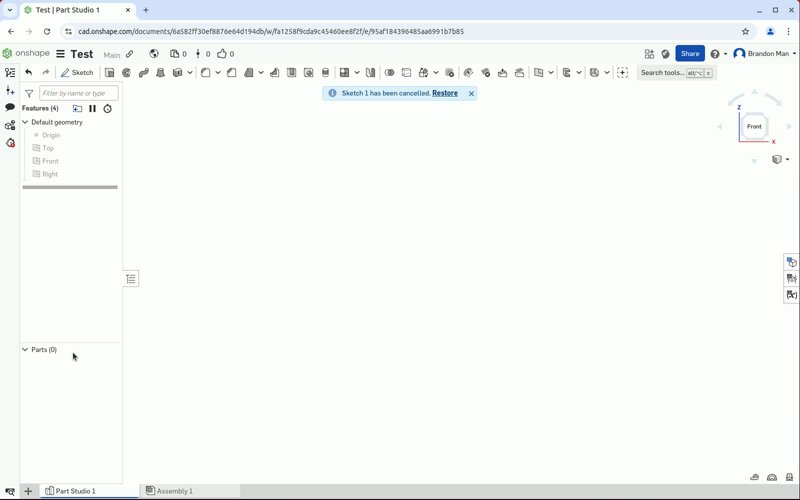
key(shift+s)
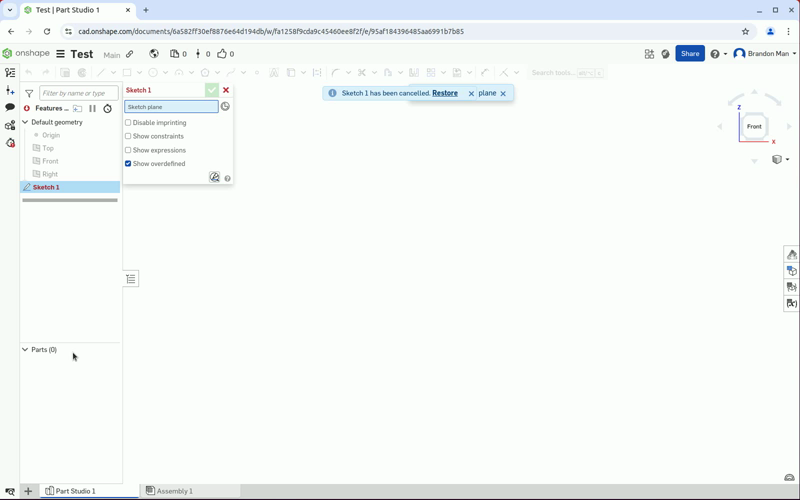
mouse_move(73, 163)
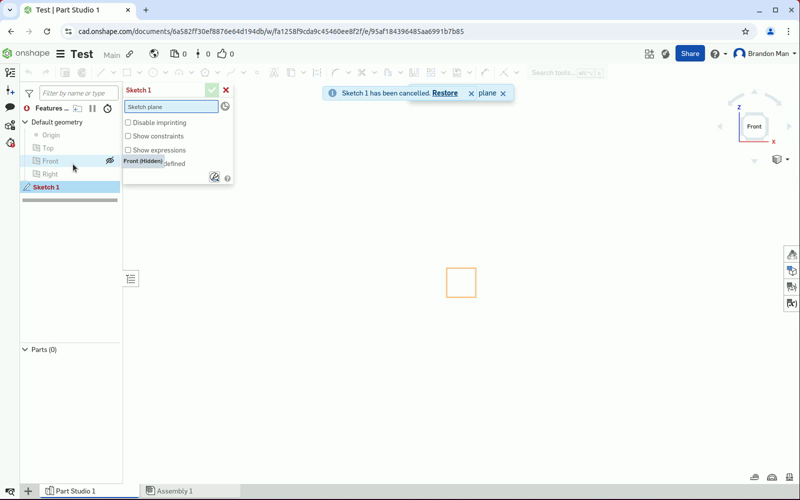
click(73, 163)
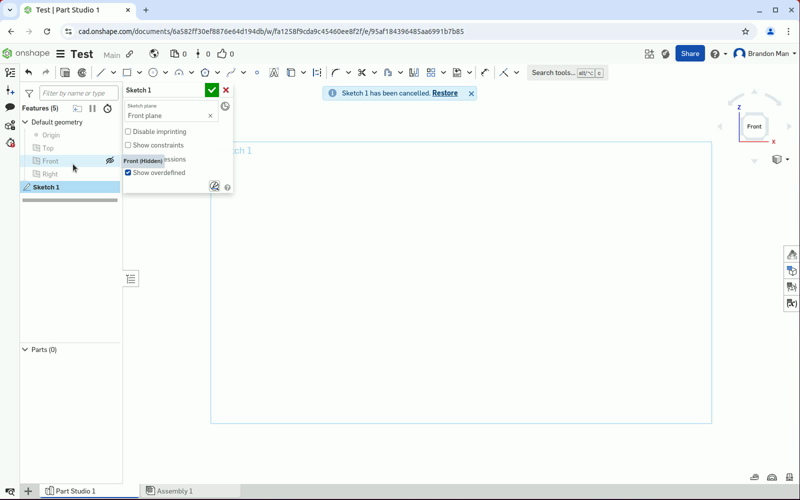
mouse_move(73, 352)
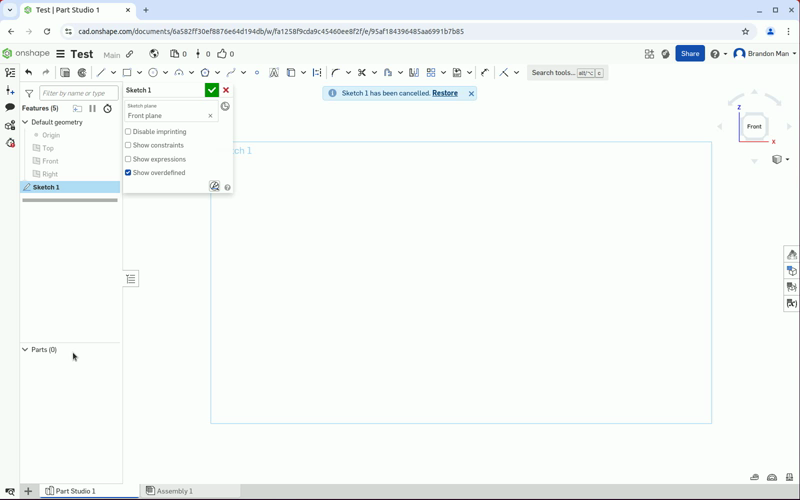
key(y)
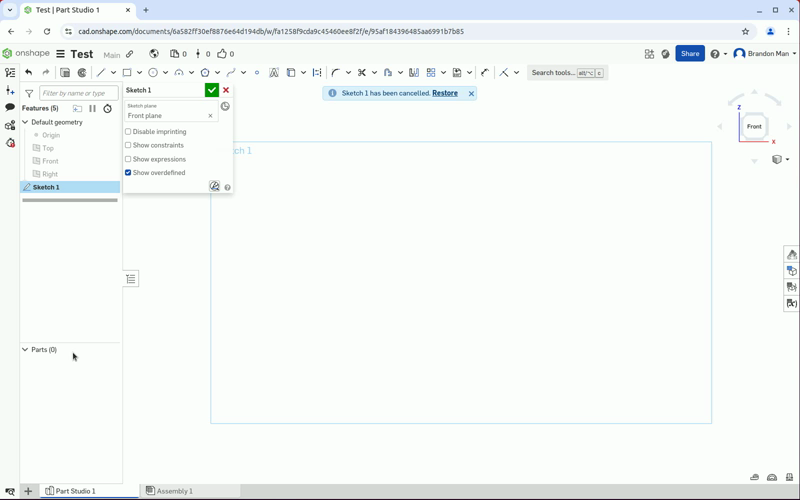
key(c)
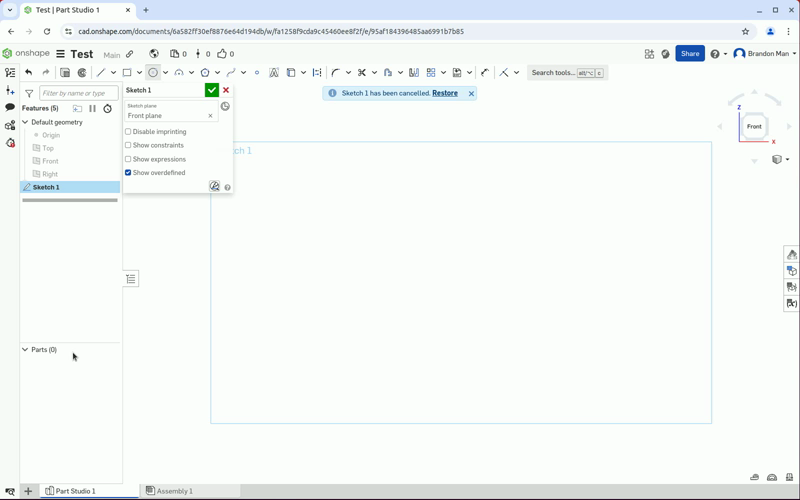
key_down(shift)
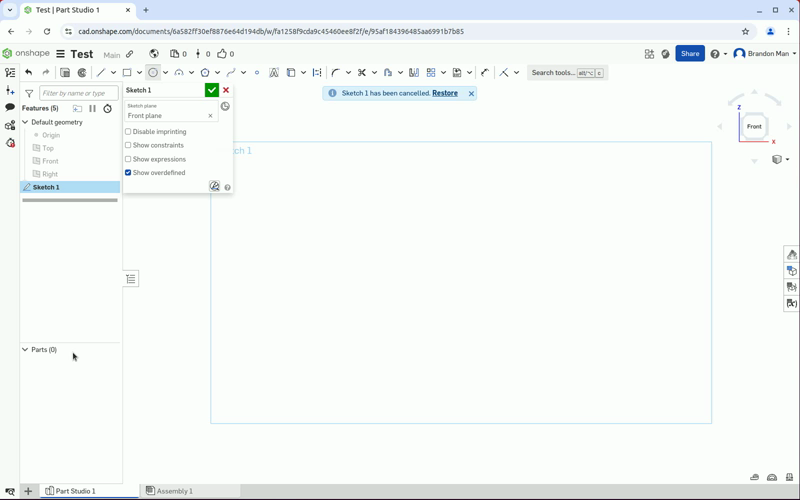
mouse_move(461, 282)
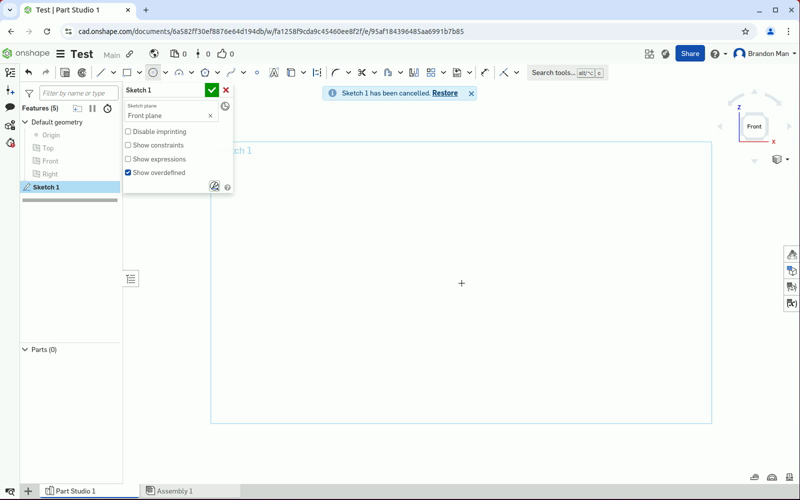
click(461, 282)
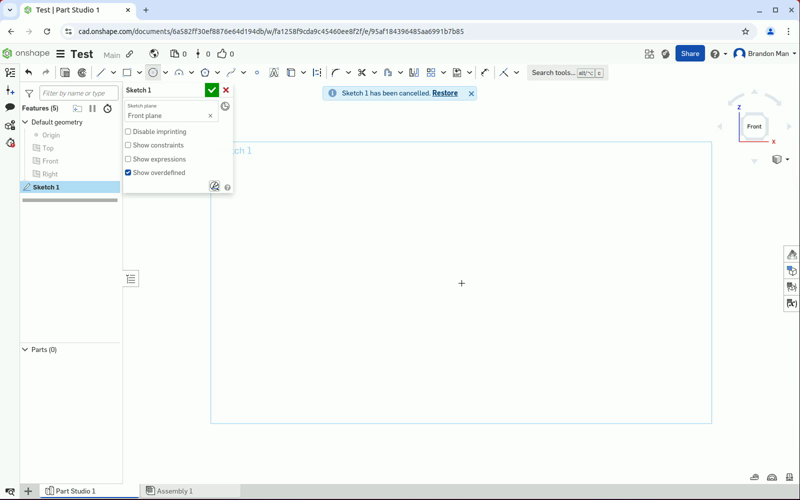
key_up(shift)
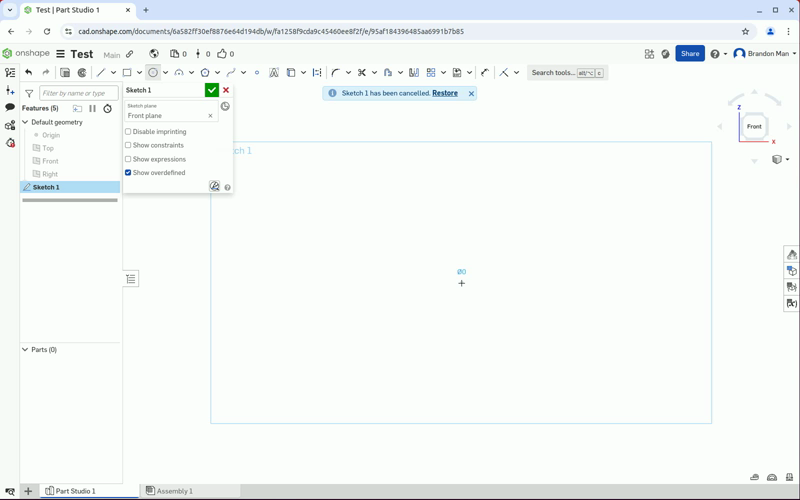
mouse_move(481, 282)
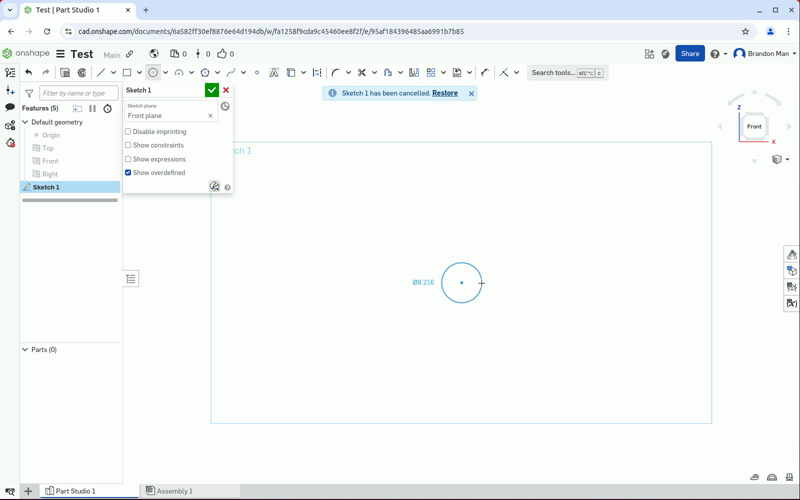
click(481, 282)
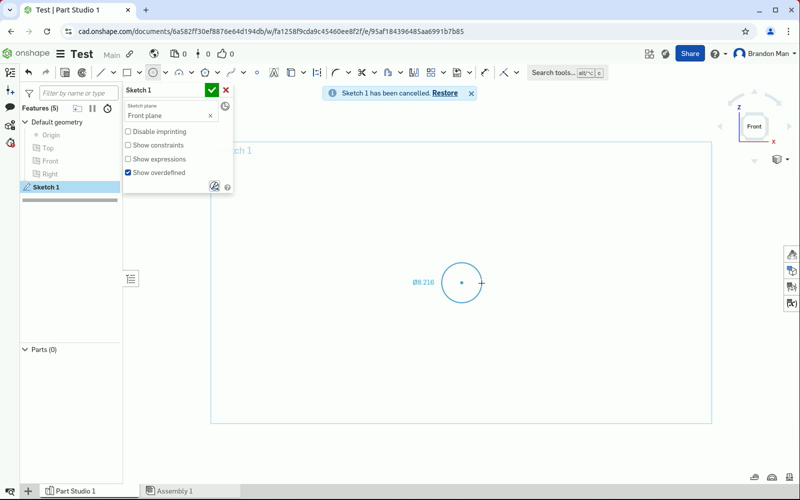
key(esc)
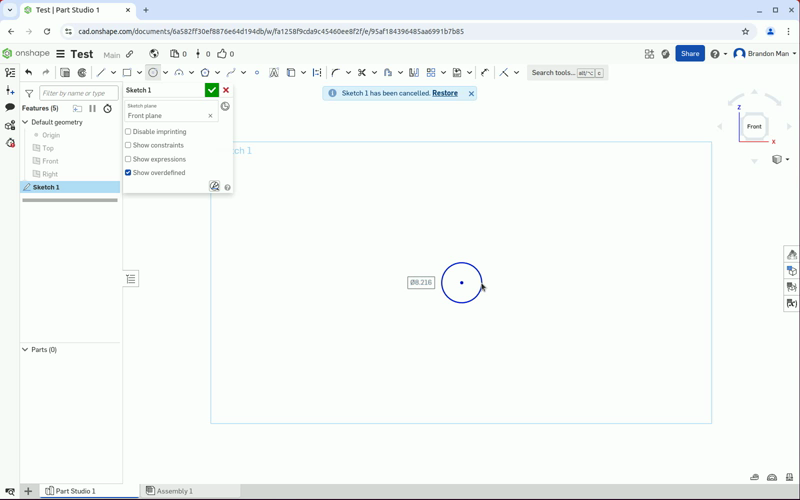
mouse_move(447, 292)
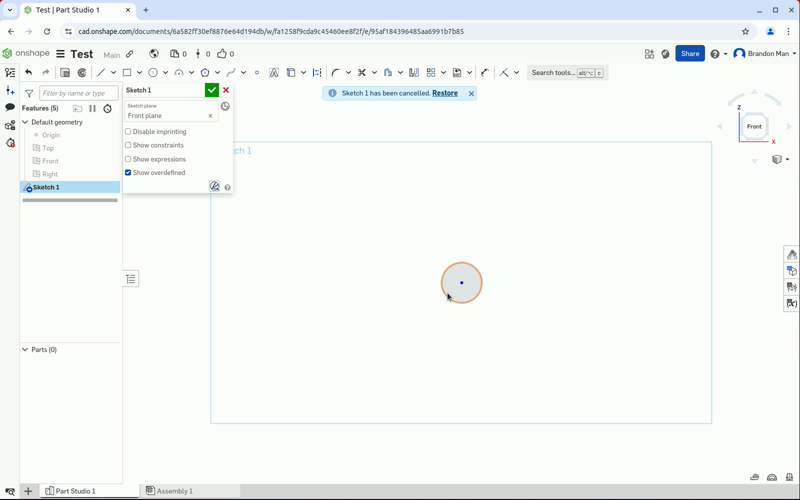
scroll(6)
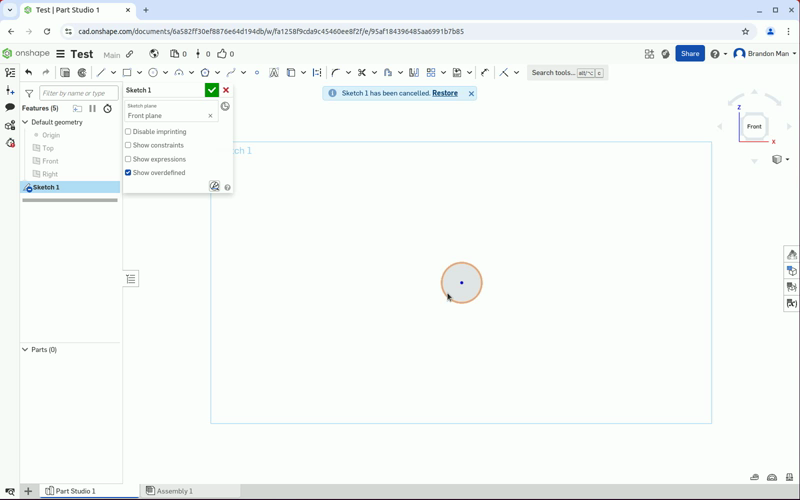
scroll(6)
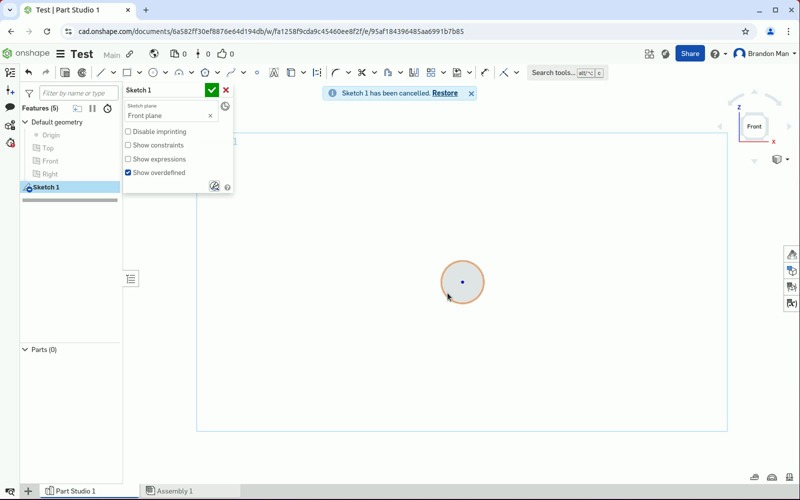
scroll(6)
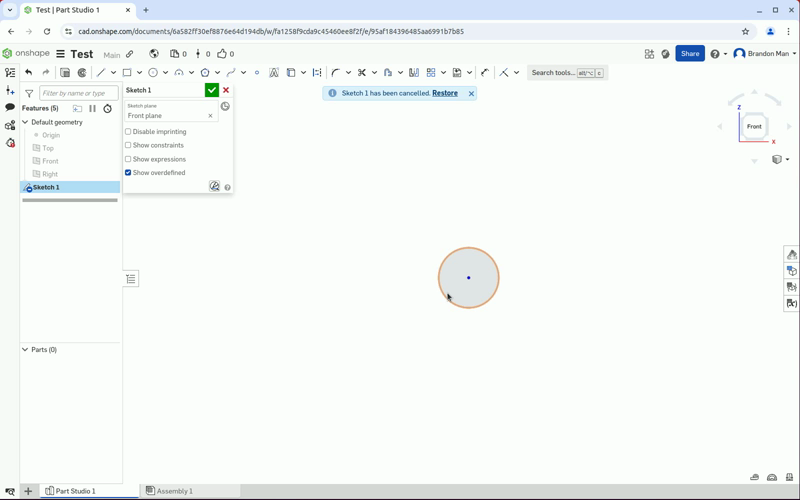
scroll(6)
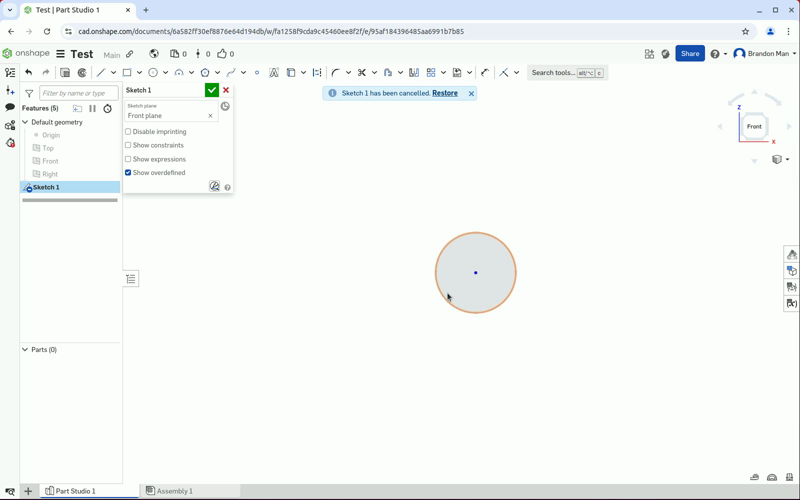
scroll(6)
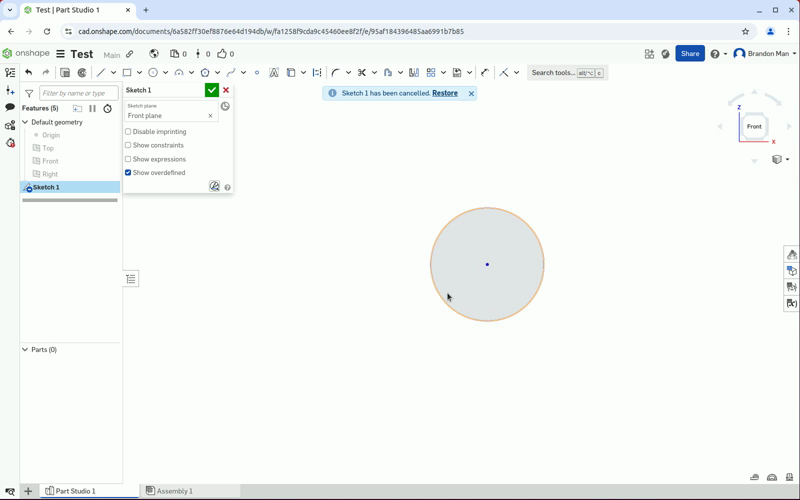
scroll(6)
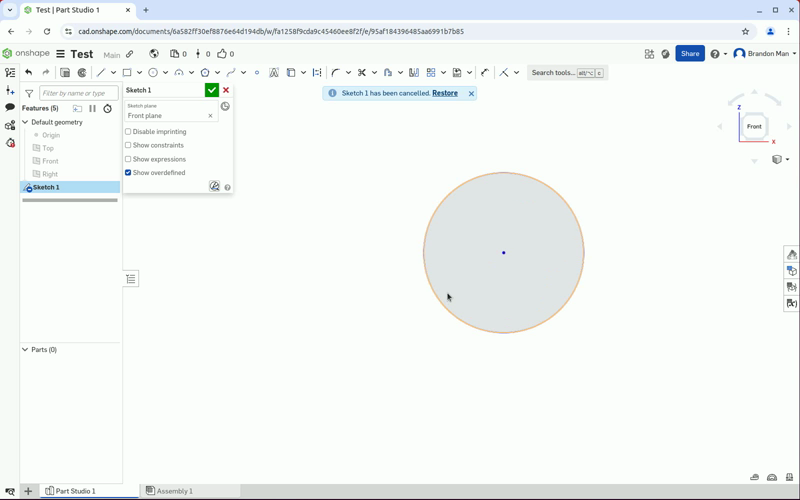
scroll(6)
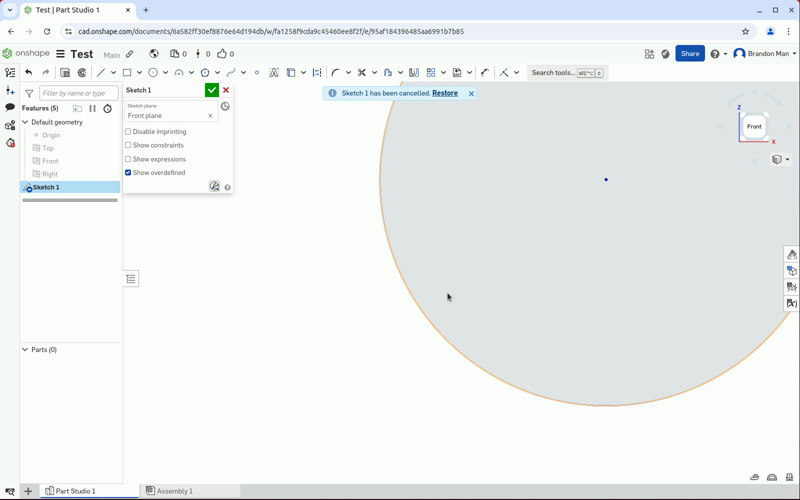
click(447, 292)
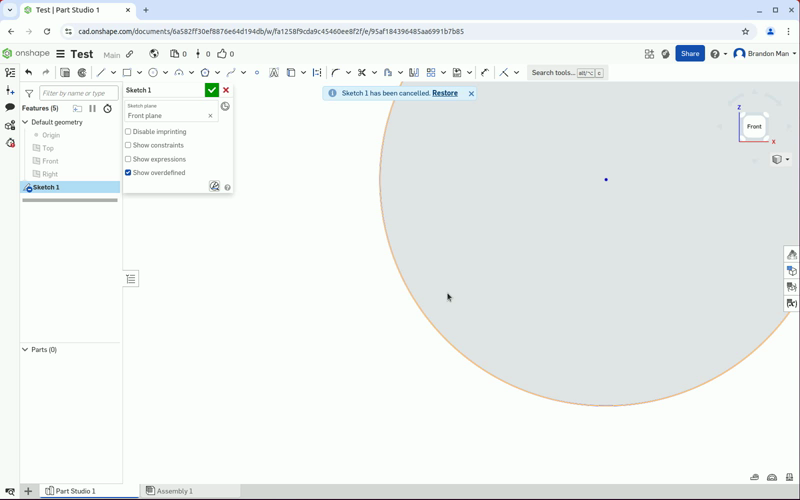
scroll(-6)
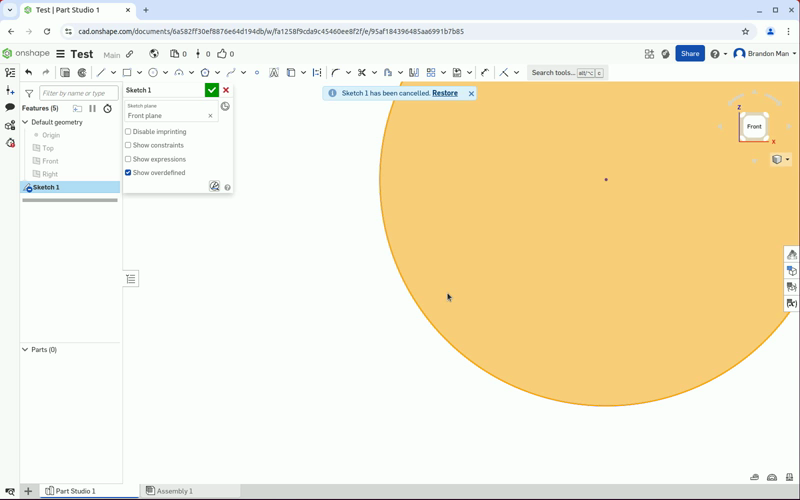
scroll(-6)
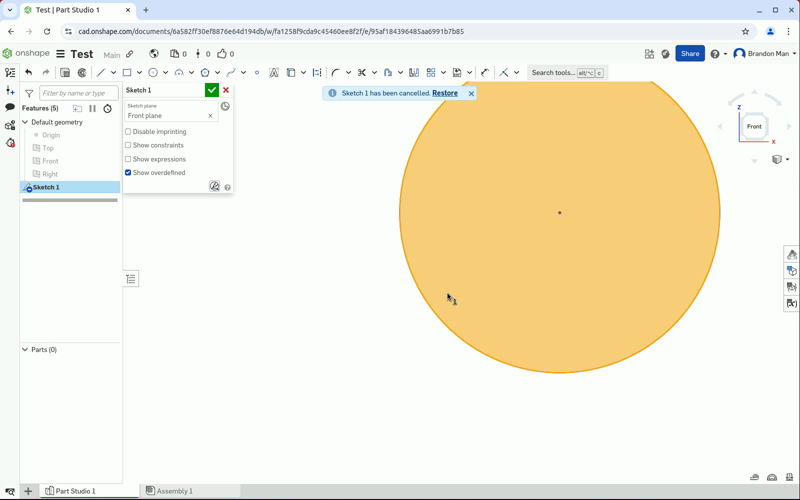
scroll(-6)
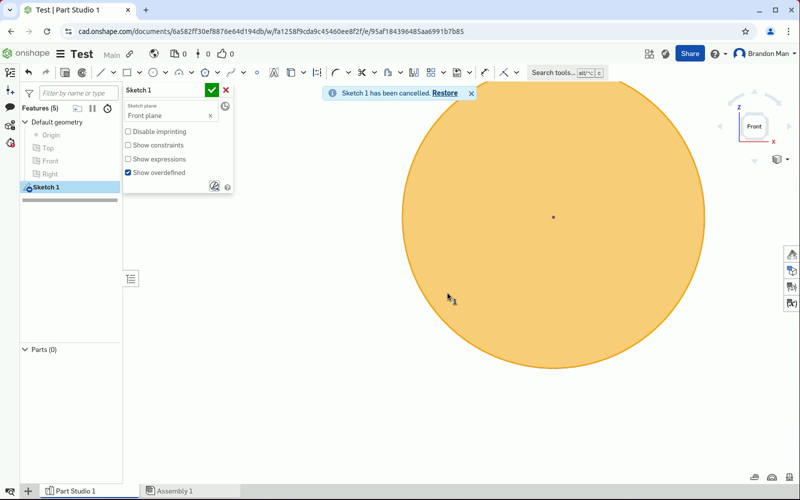
scroll(-6)
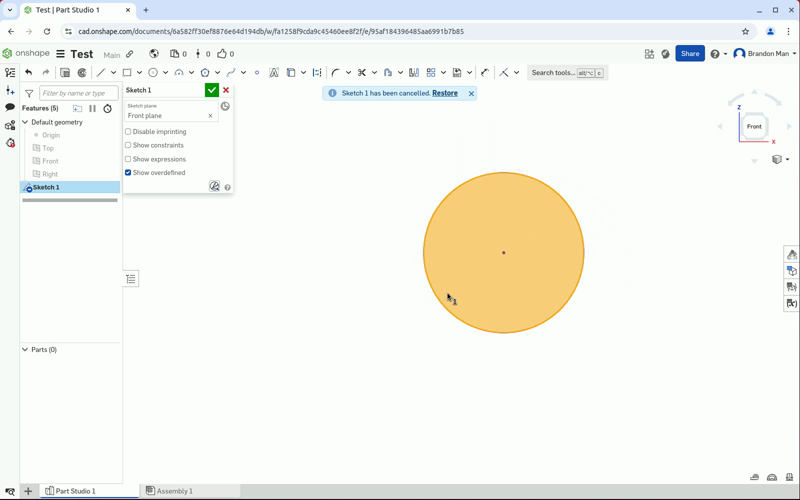
scroll(-6)
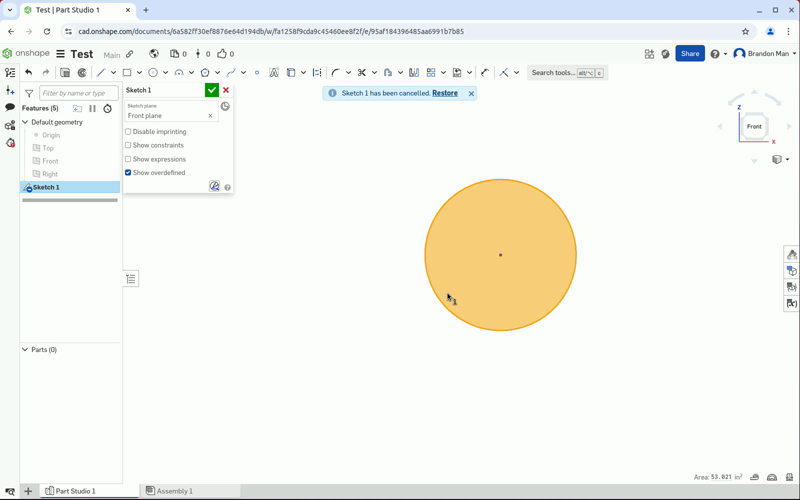
scroll(-6)
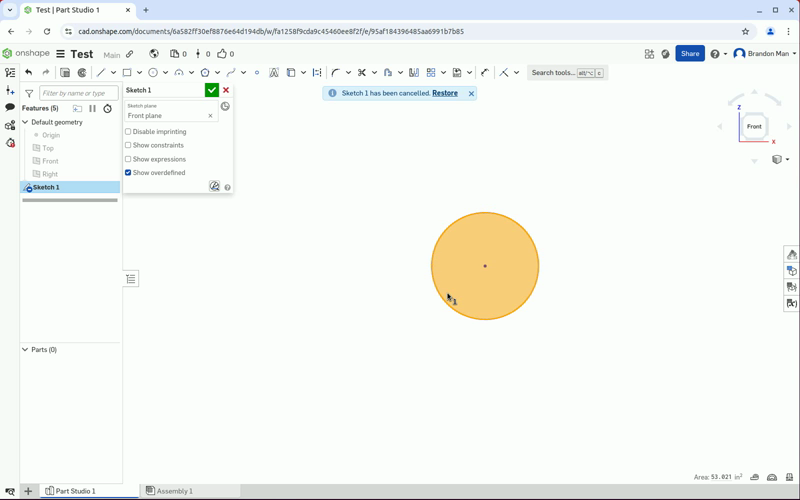
scroll(-6)
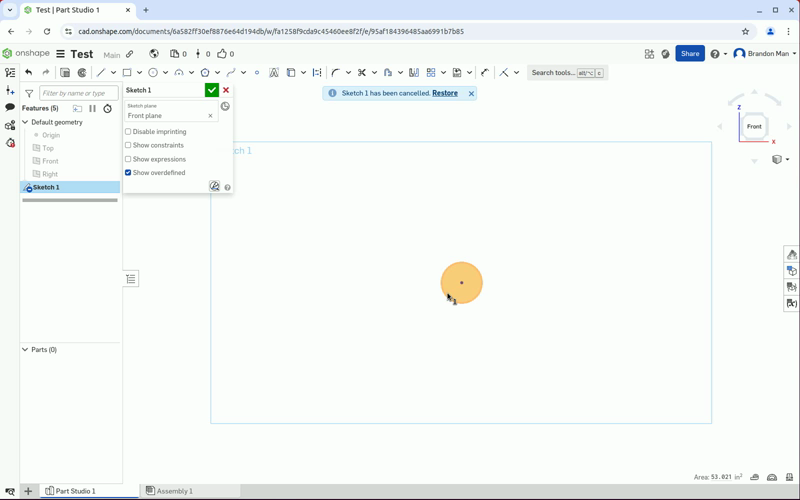
mouse_move(73, 352)
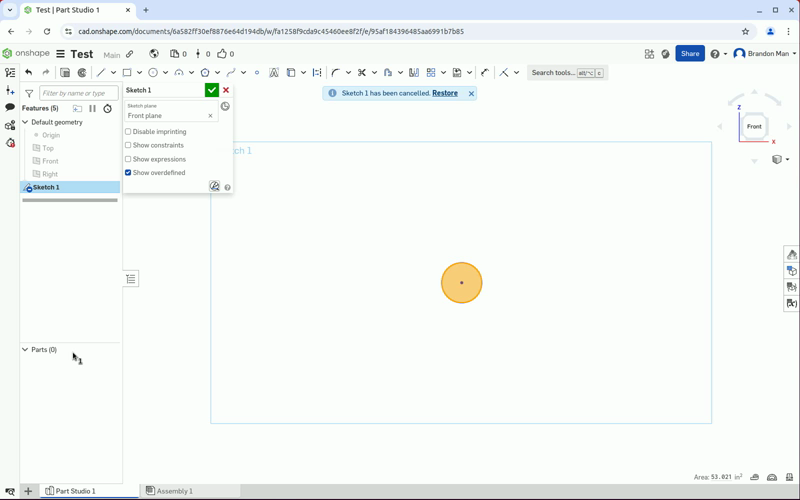
key(shift+y)
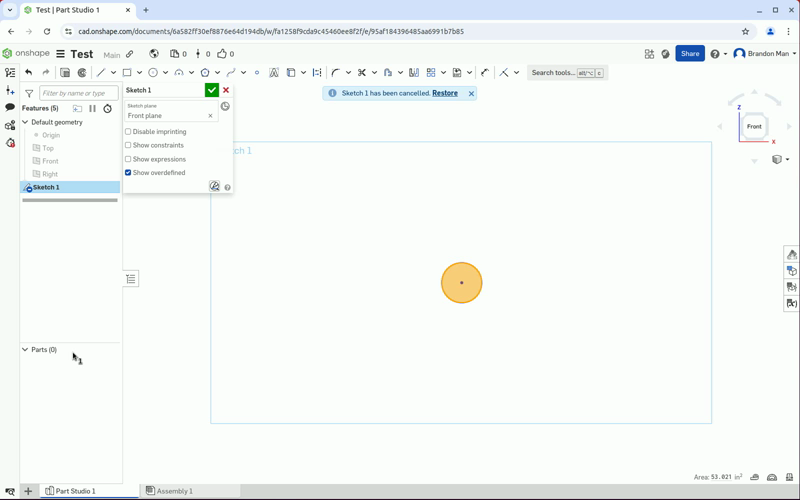
key(shift+e)
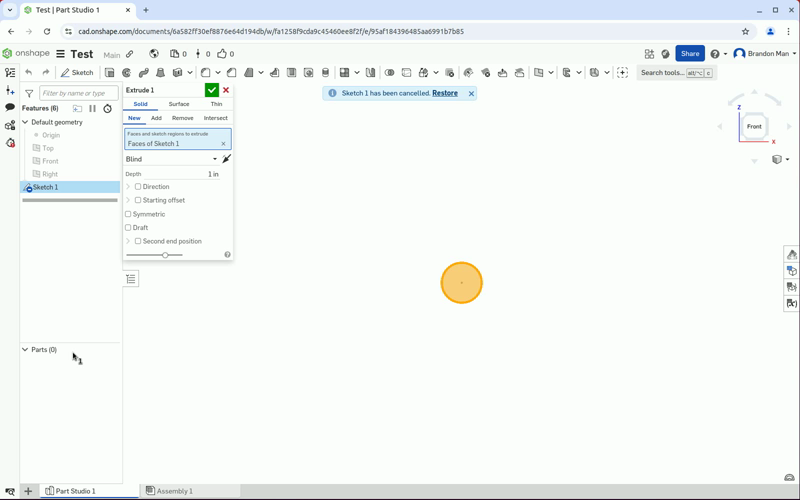
mouse_move(143, 106)
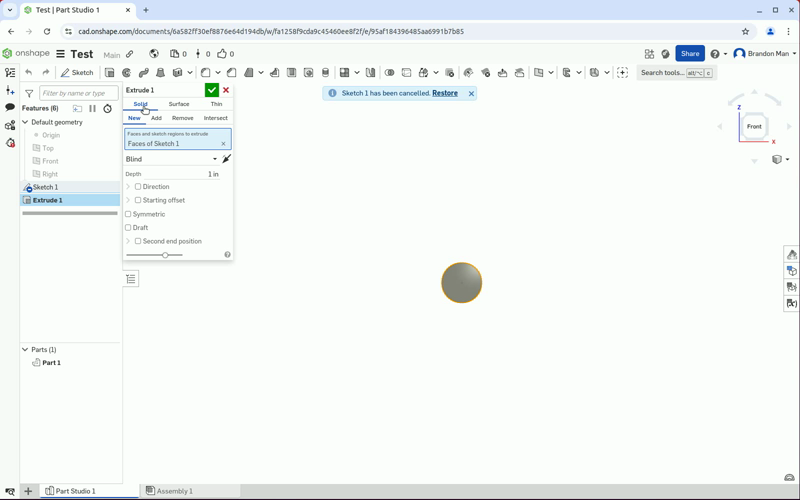
click(143, 106)
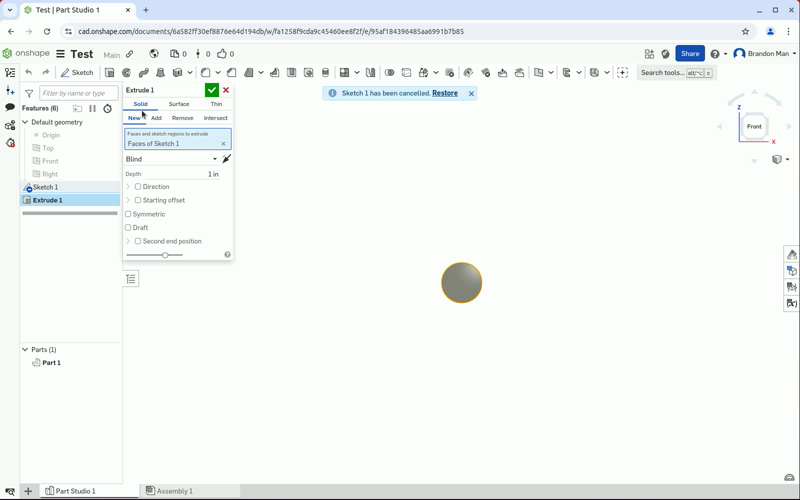
mouse_move(137, 120)
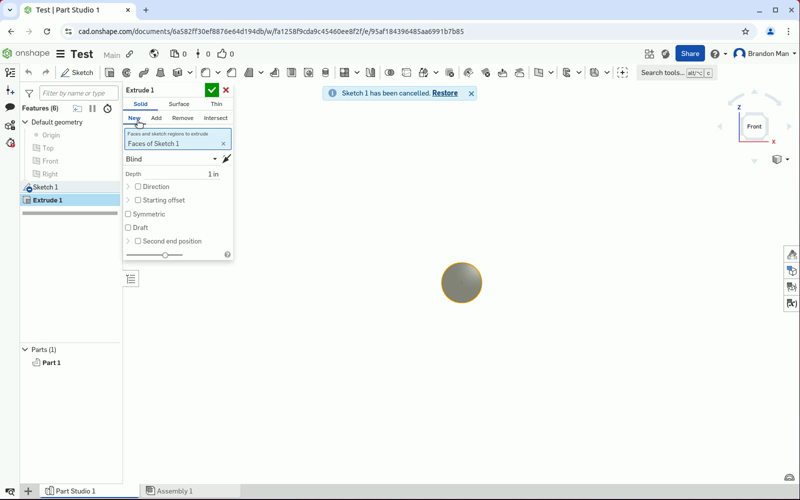
click(137, 120)
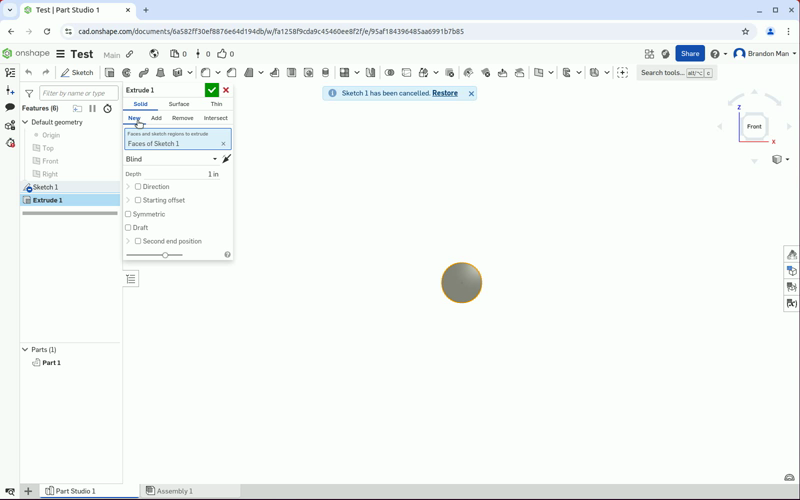
key(tab, 4)
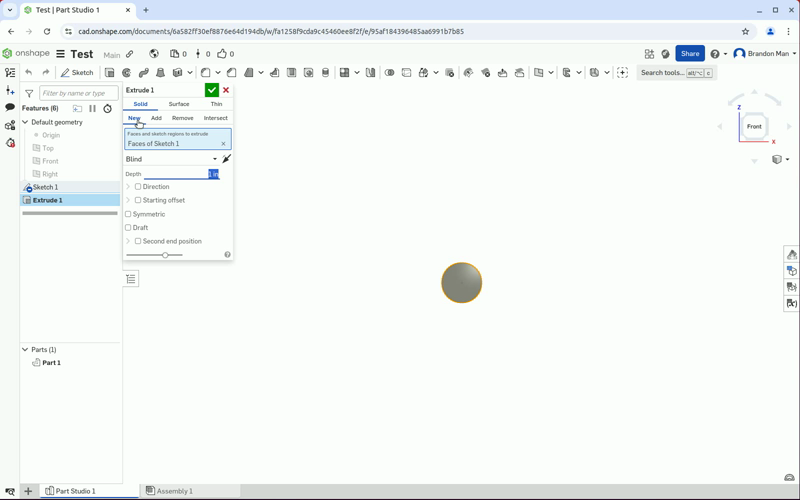
text(22.145)
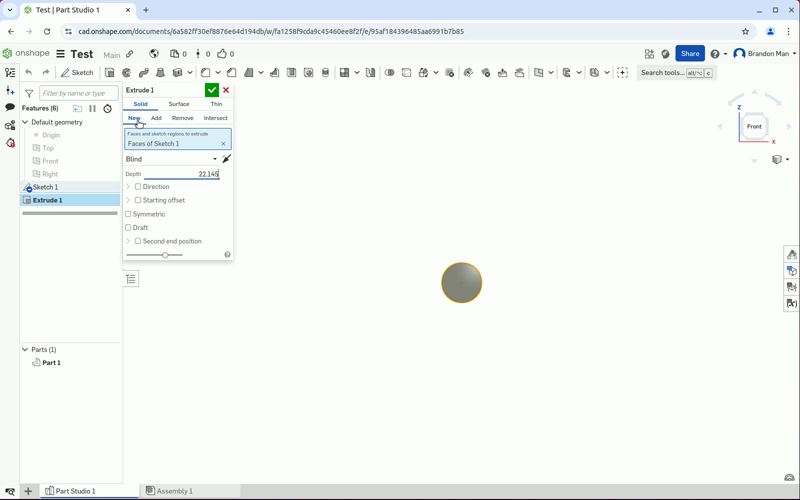
key(enter)
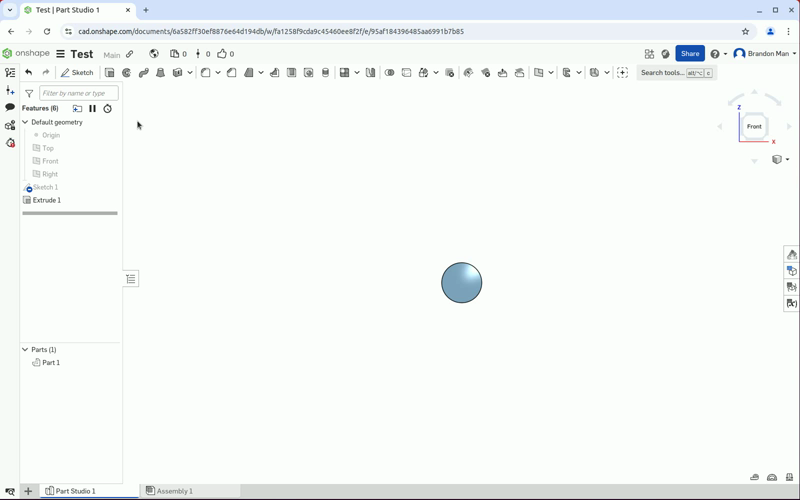
key(shift+h)
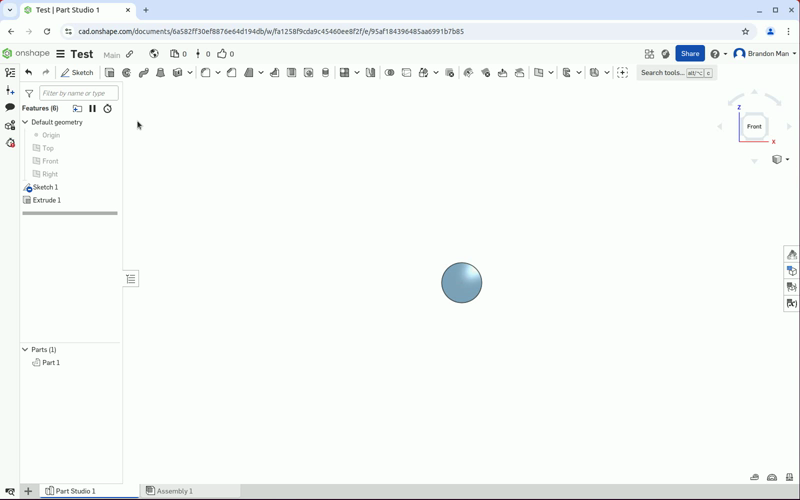
key(shift+h)
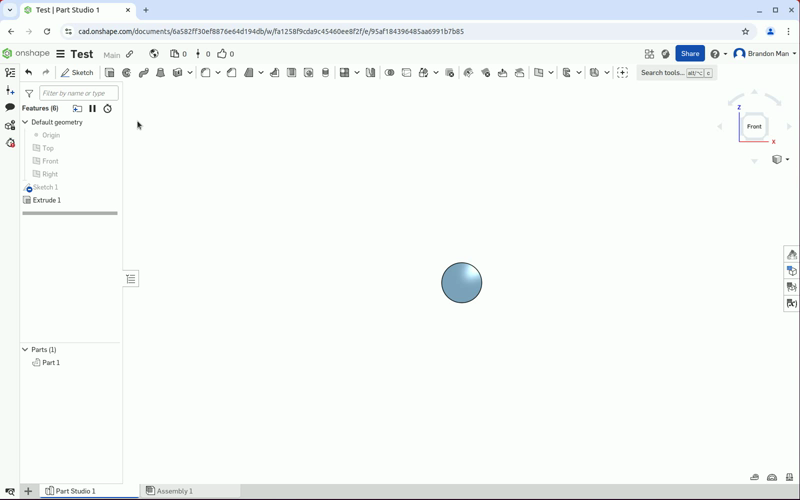
mouse_move(73, 189)
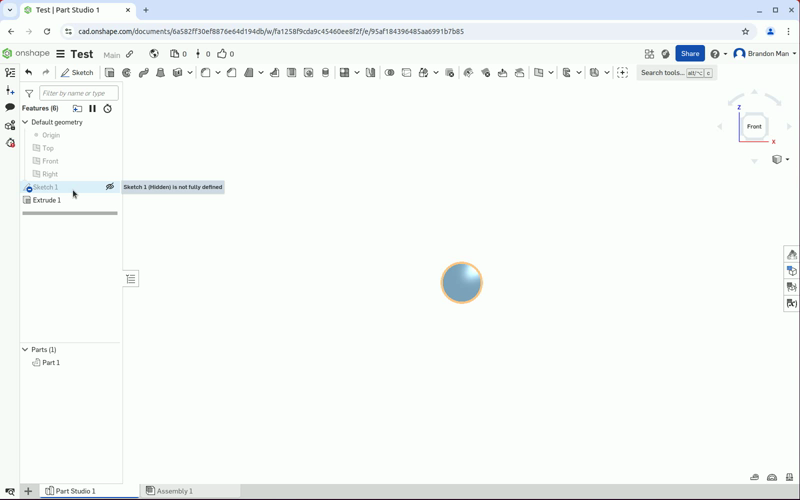
click(73, 189)
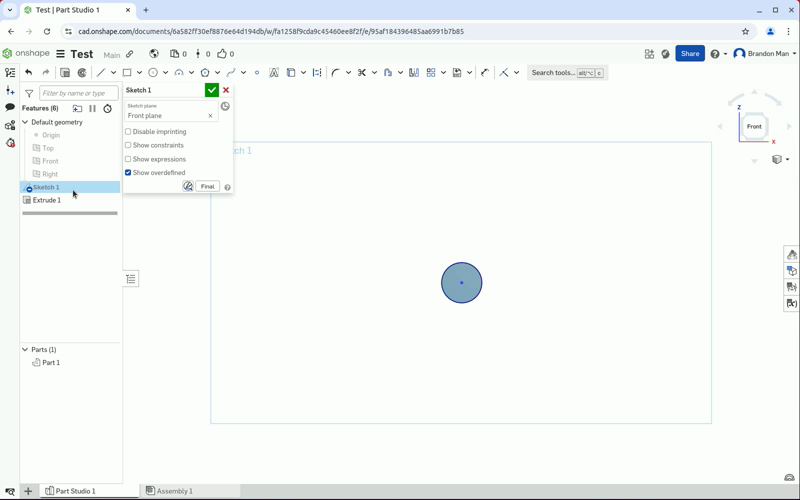
mouse_move(229, 92)
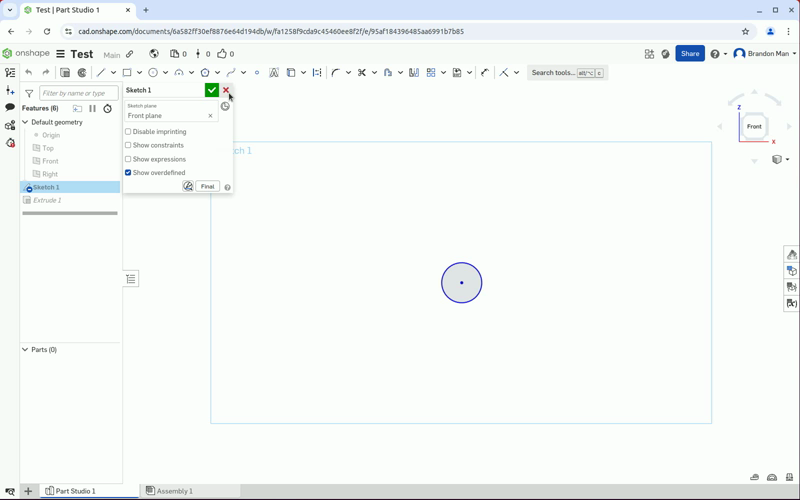
click(229, 92)
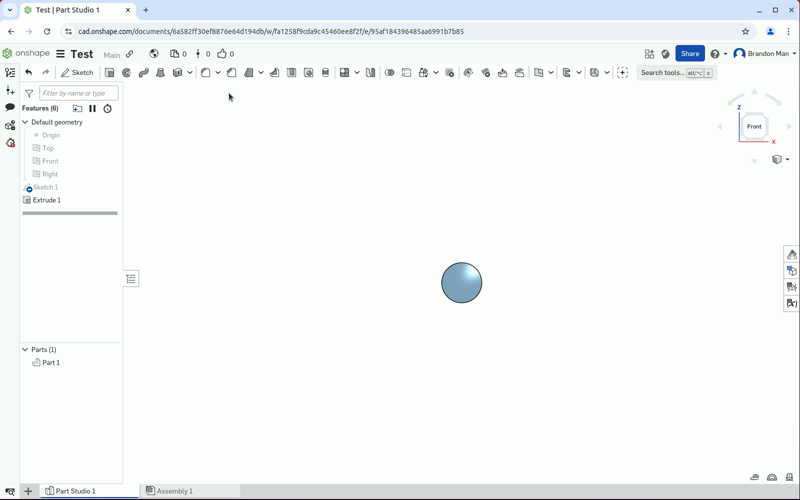
mouse_move(541, 75)
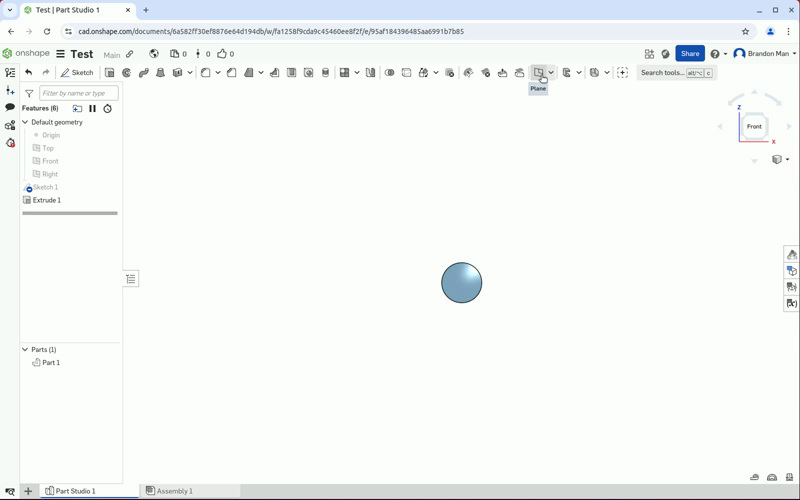
click(541, 75)
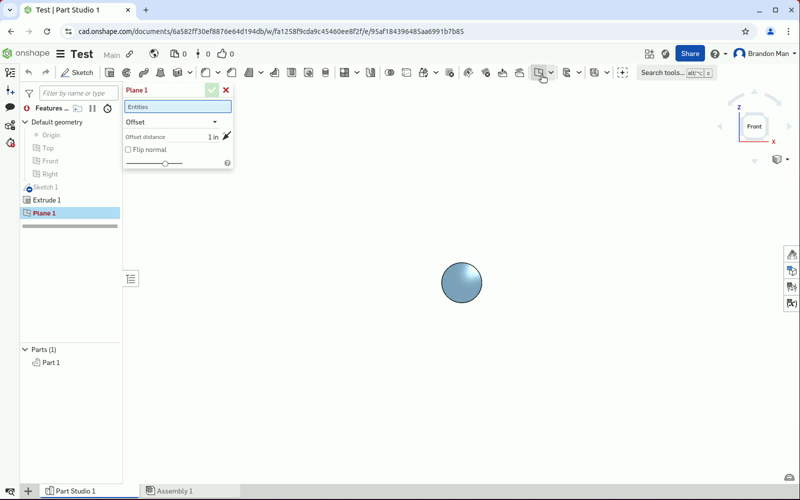
mouse_move(73, 163)
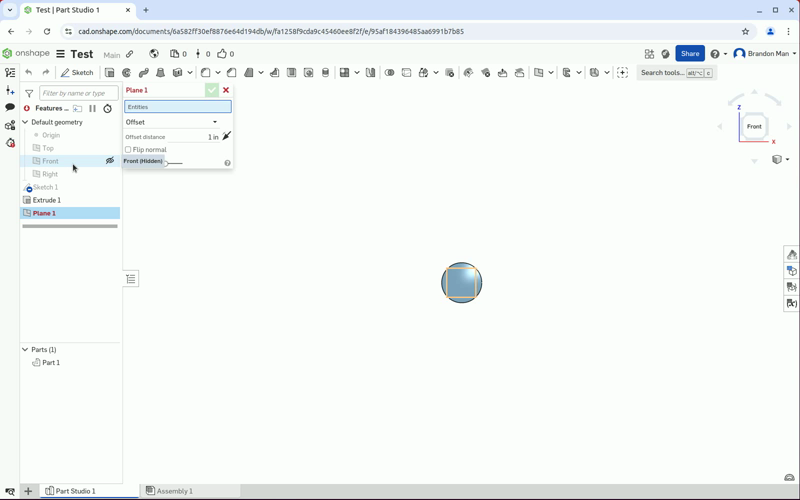
click(73, 163)
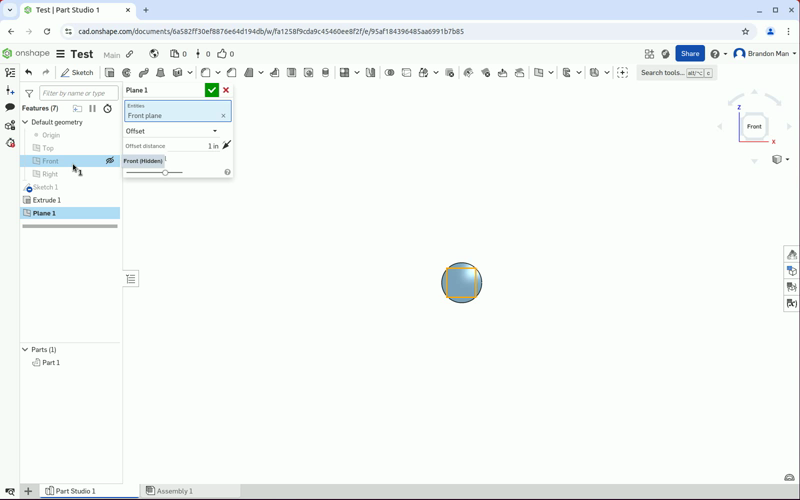
key(tab, 2)
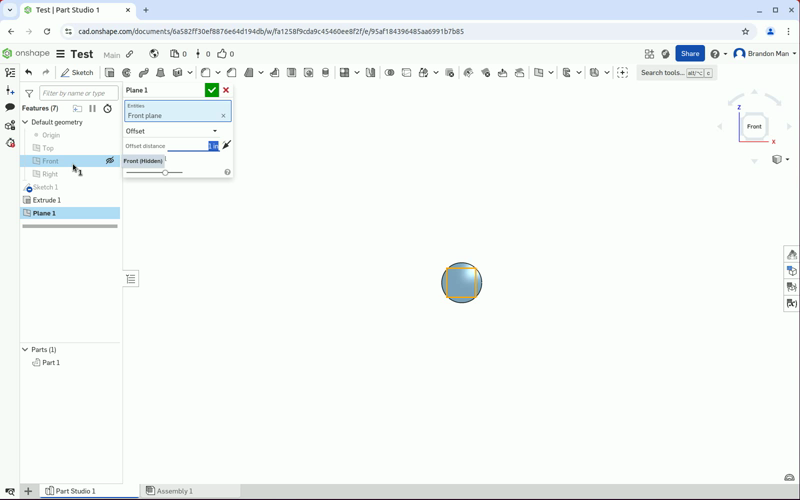
text(22.153)
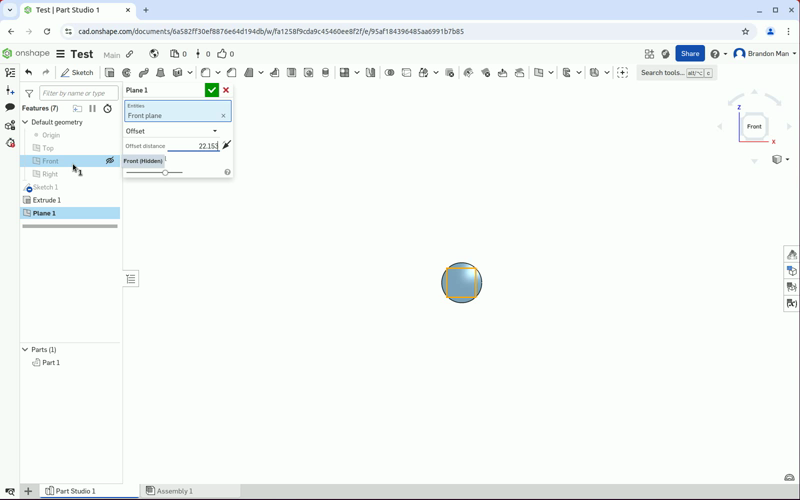
key(enter, 2)
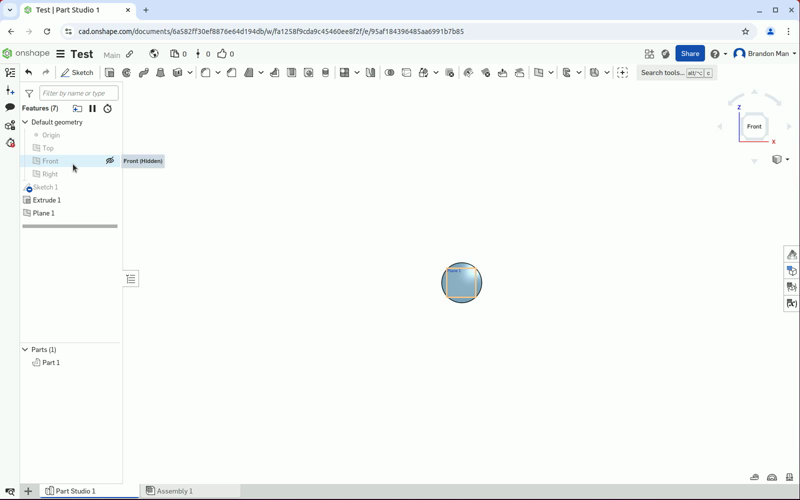
key(shift+s)
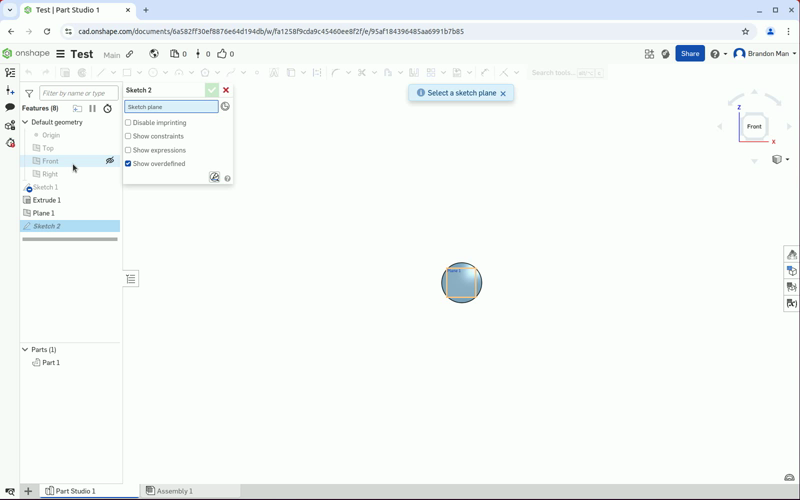
mouse_move(73, 215)
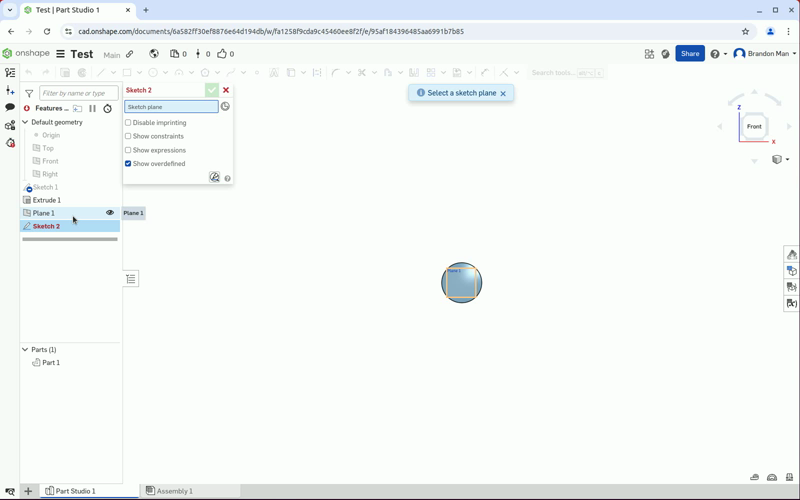
click(73, 215)
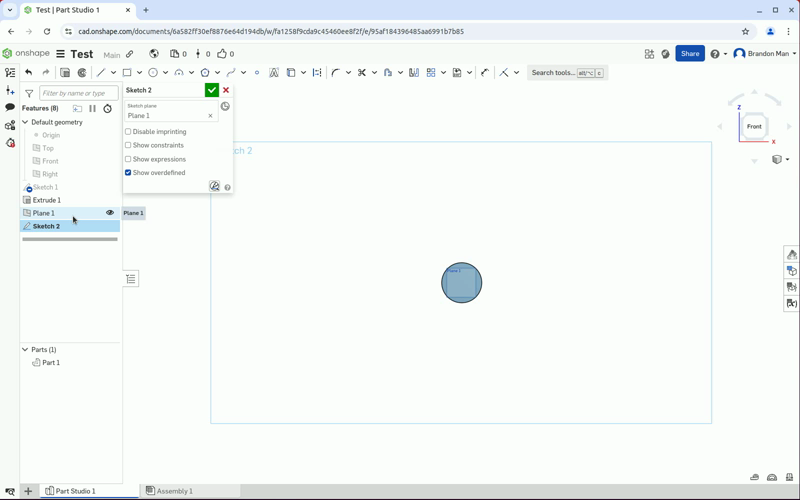
mouse_move(73, 352)
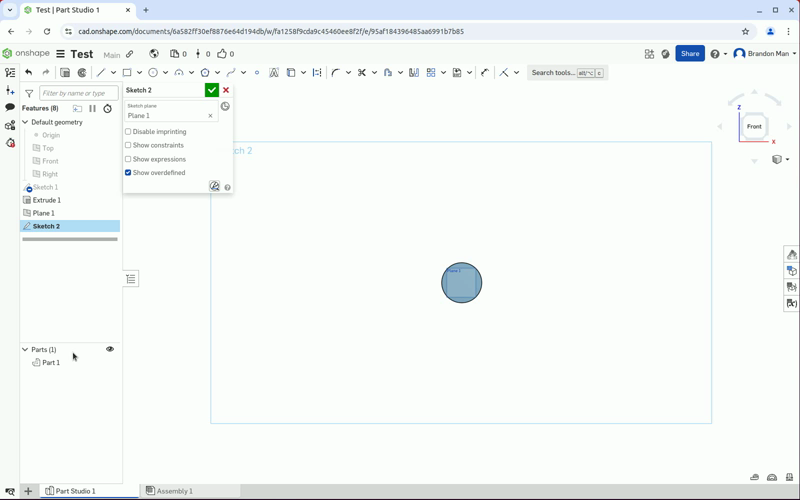
key(y)
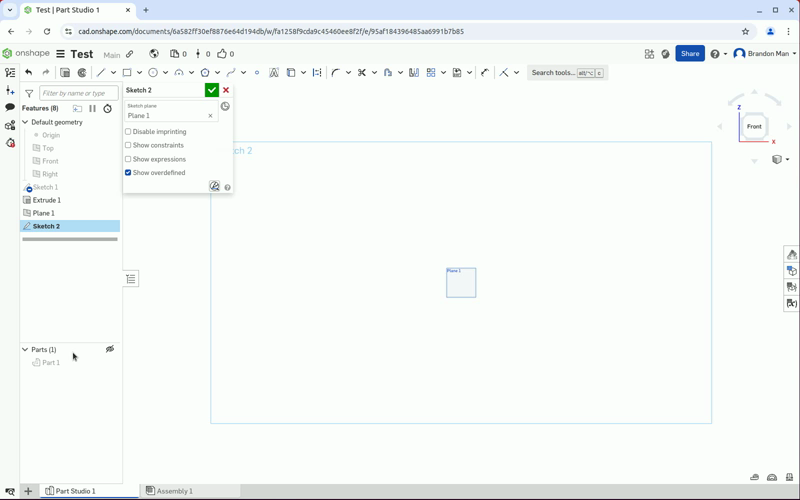
key(c)
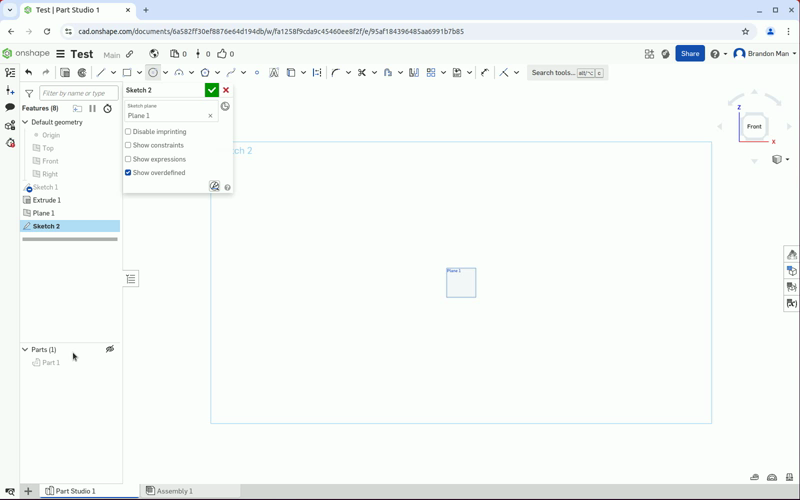
key_down(shift)
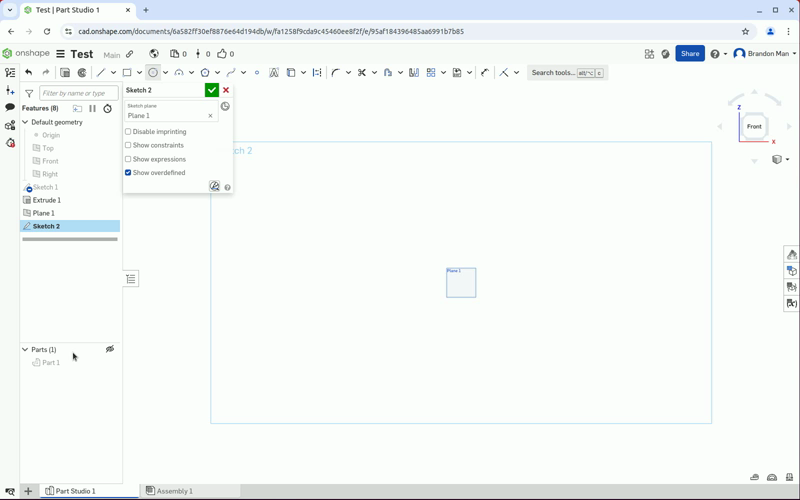
mouse_move(461, 282)
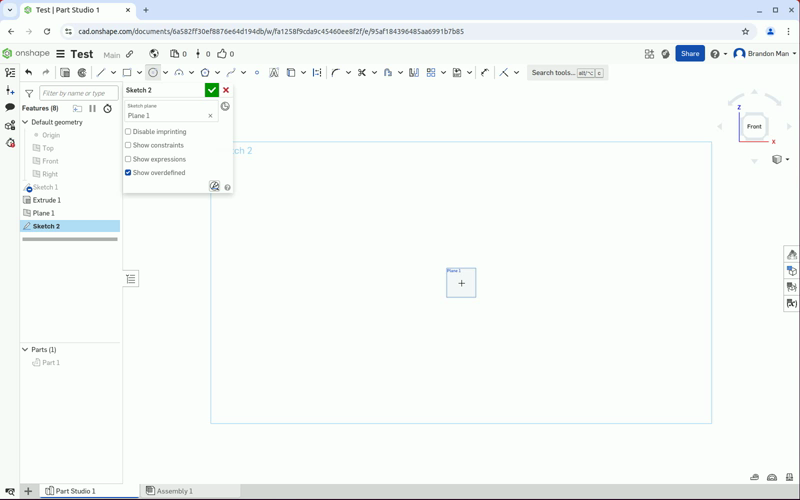
click(461, 282)
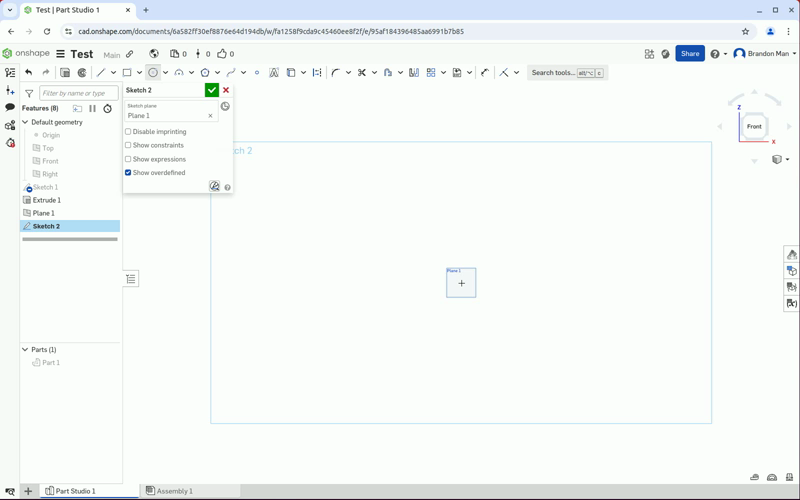
key_up(shift)
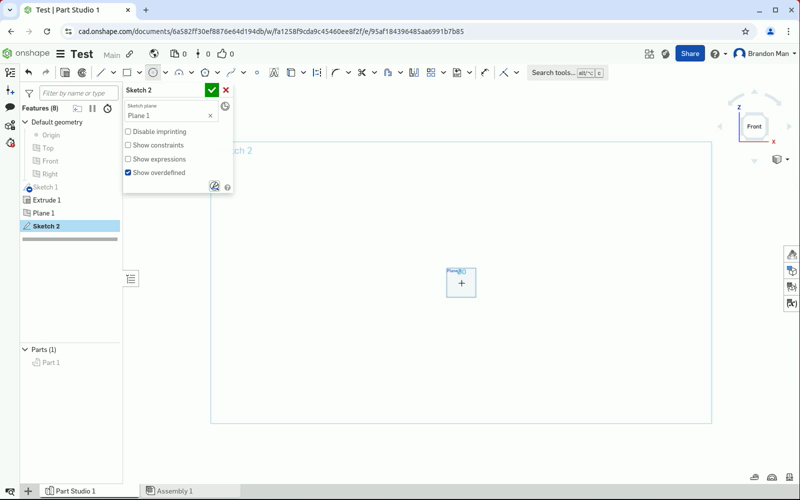
mouse_move(473, 282)
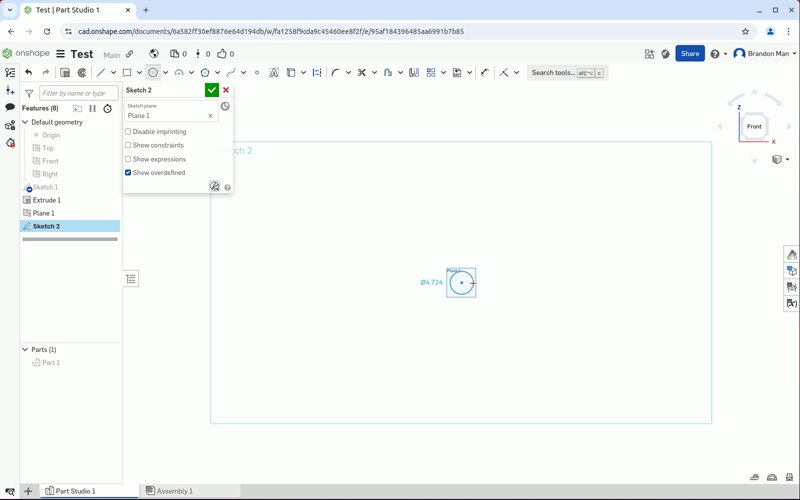
click(473, 282)
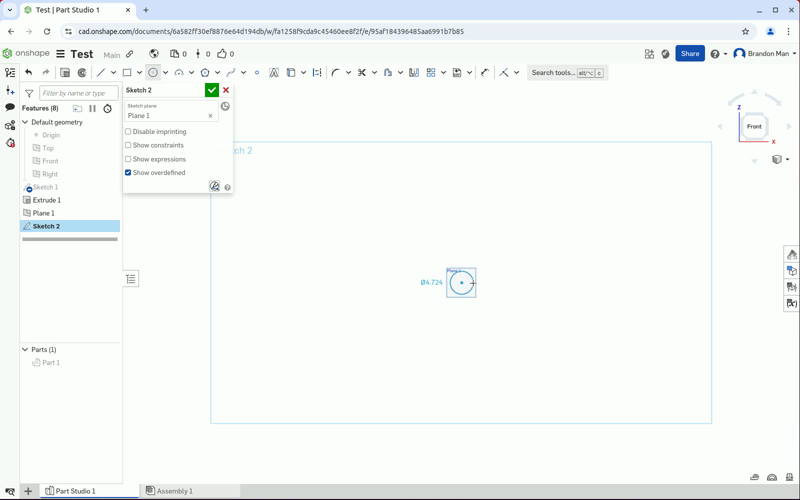
key(esc)
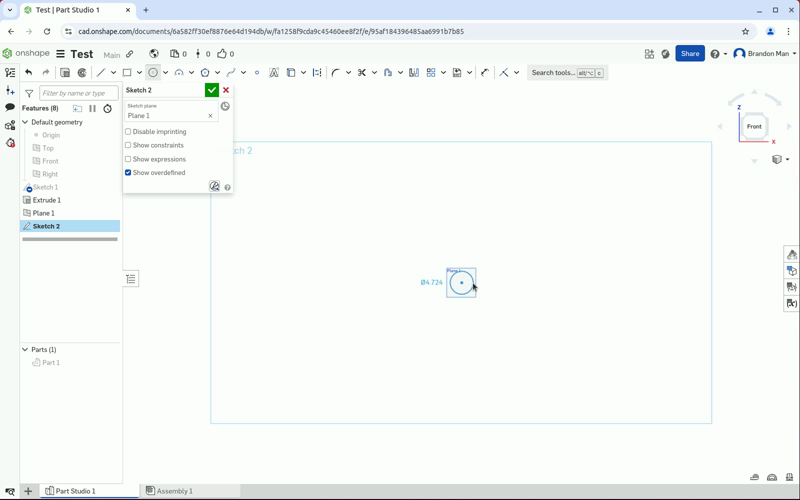
mouse_move(453, 288)
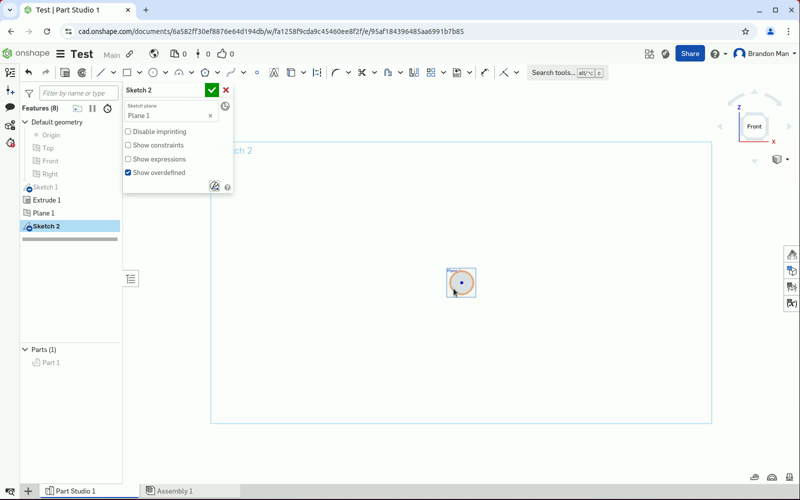
scroll(6)
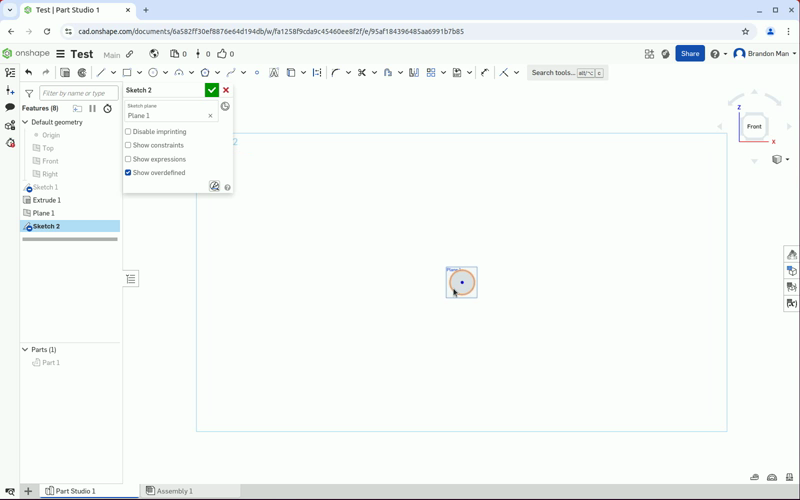
scroll(6)
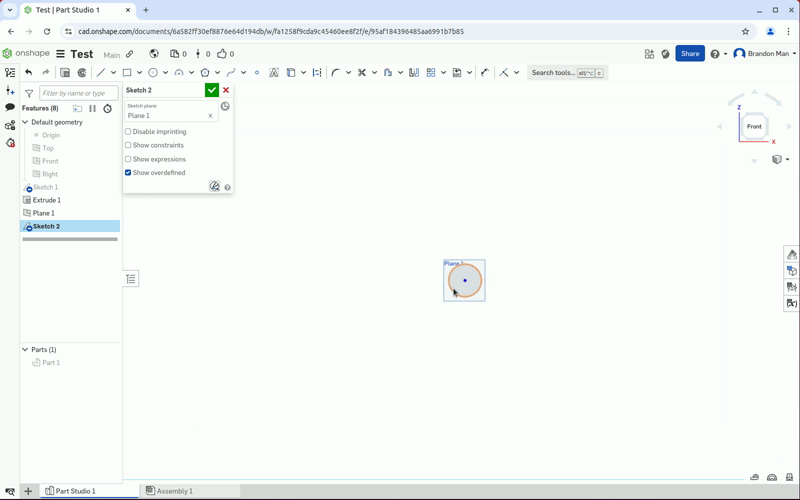
scroll(6)
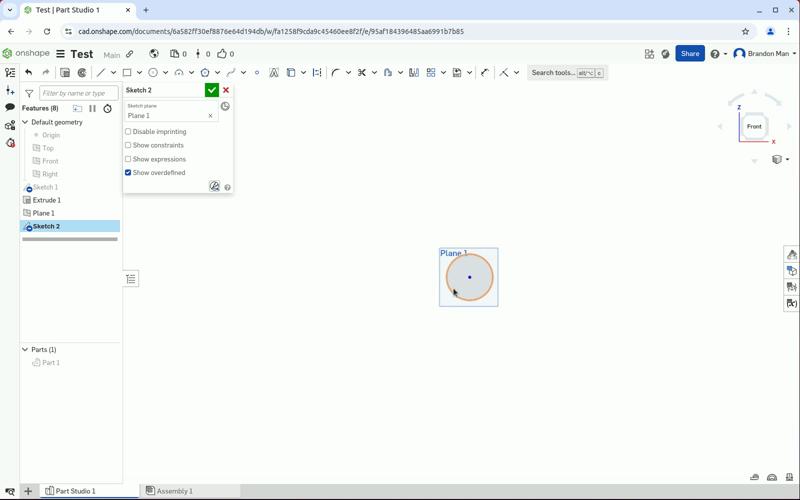
scroll(6)
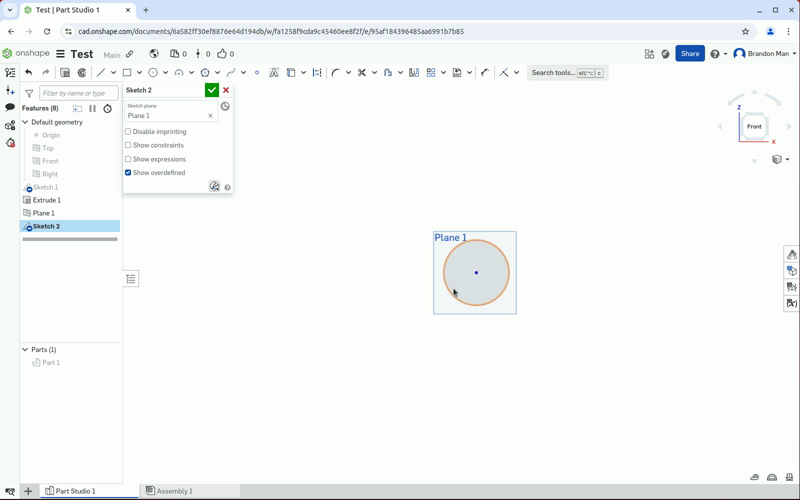
scroll(6)
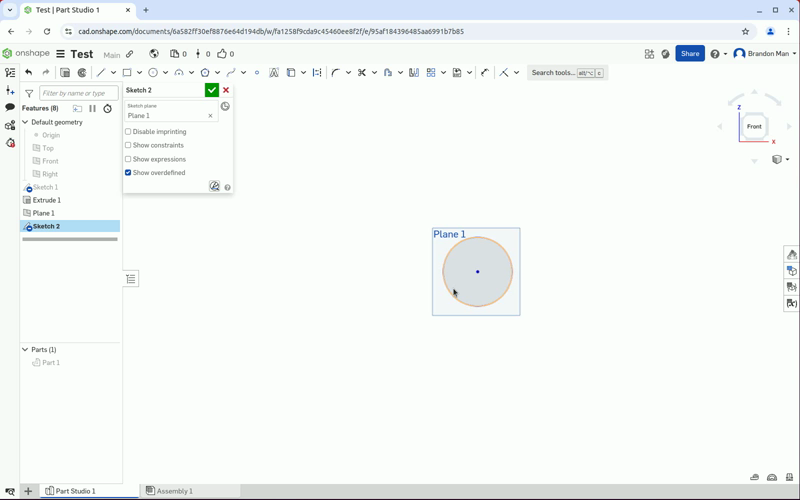
scroll(6)
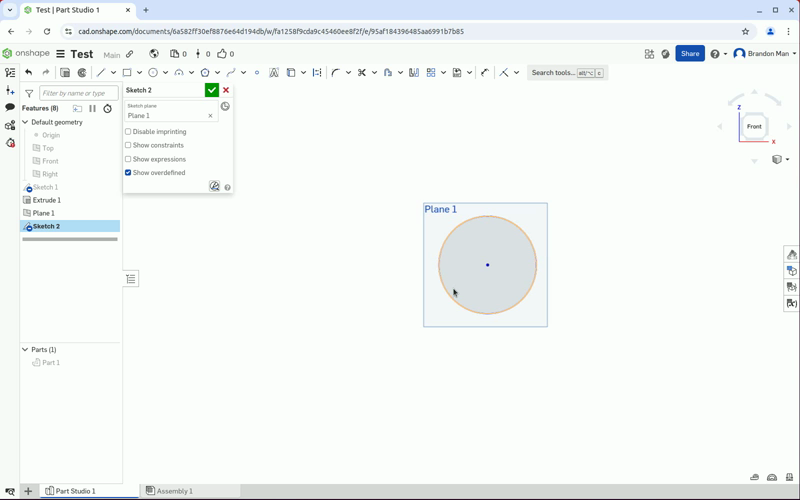
scroll(6)
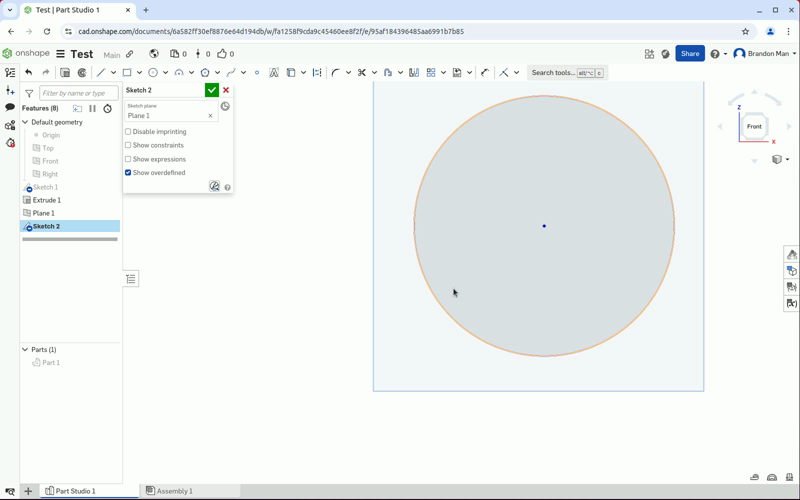
click(453, 288)
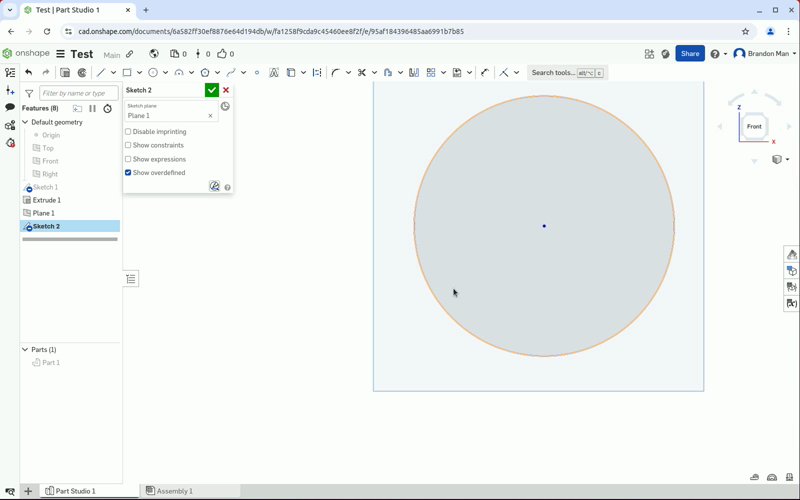
scroll(-6)
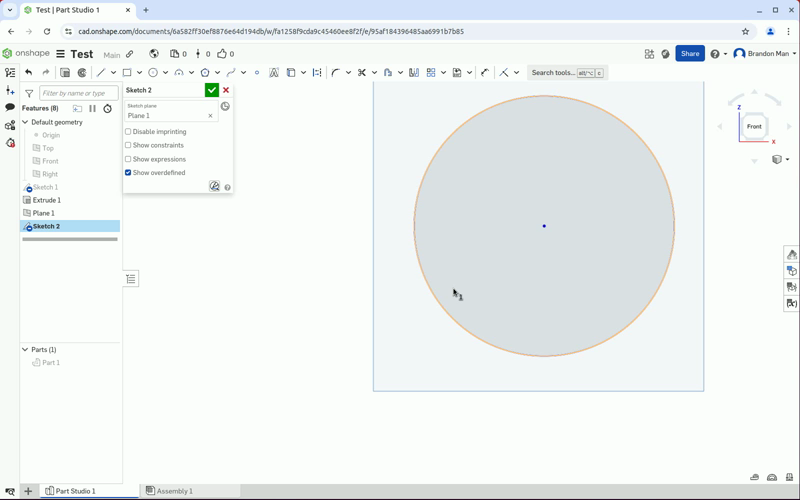
scroll(-6)
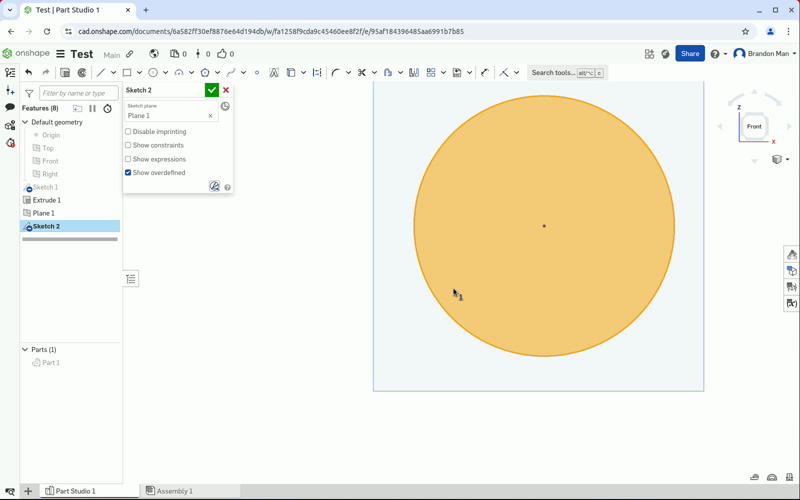
scroll(-6)
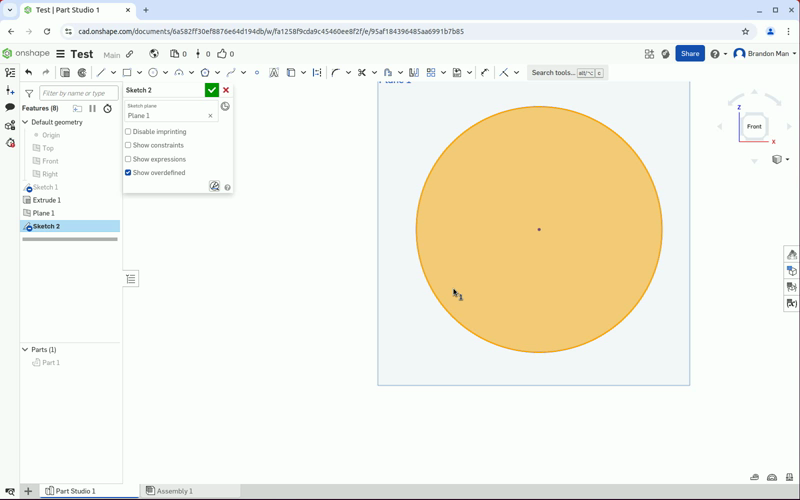
scroll(-6)
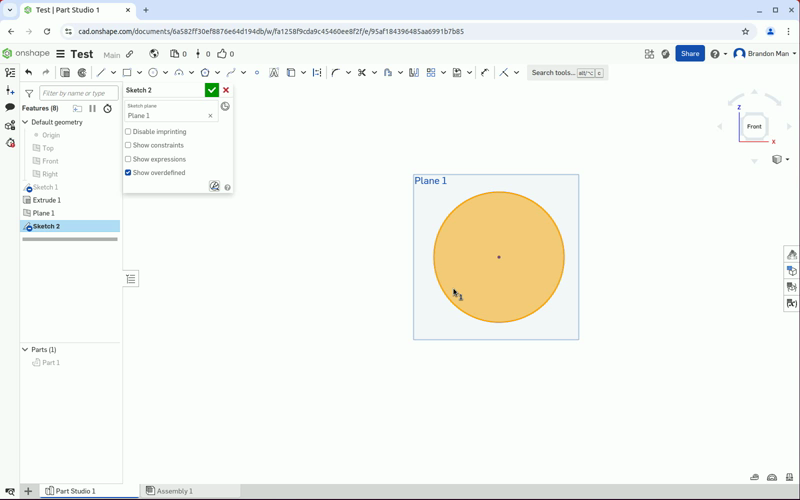
scroll(-6)
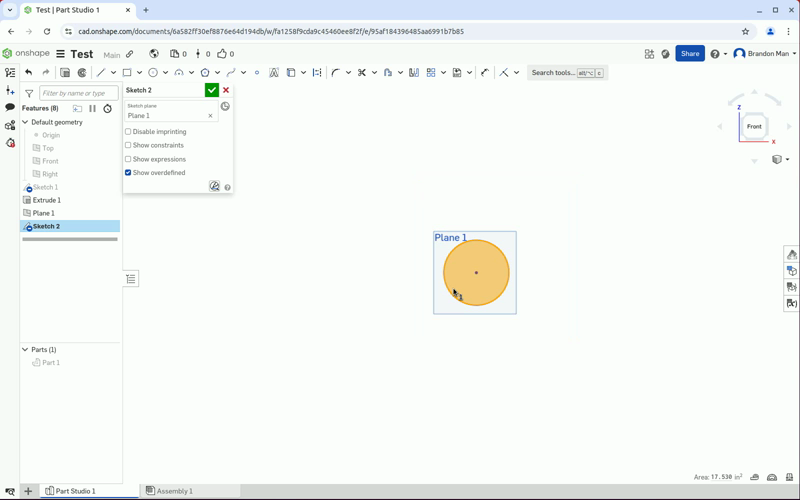
scroll(-6)
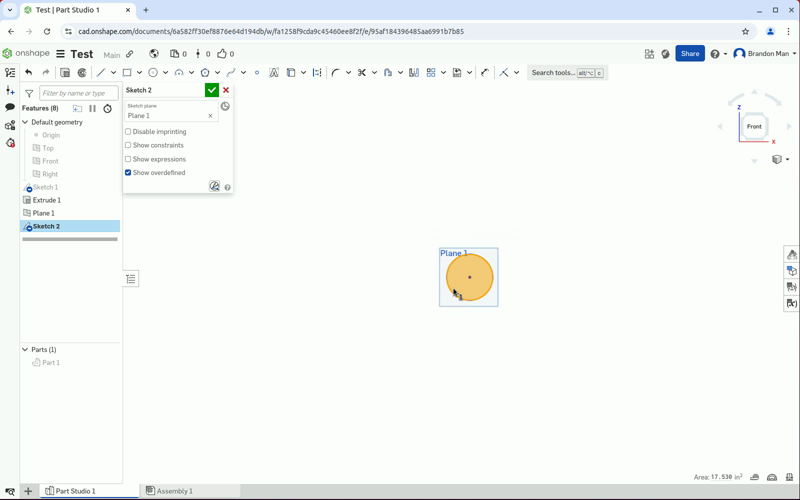
scroll(-6)
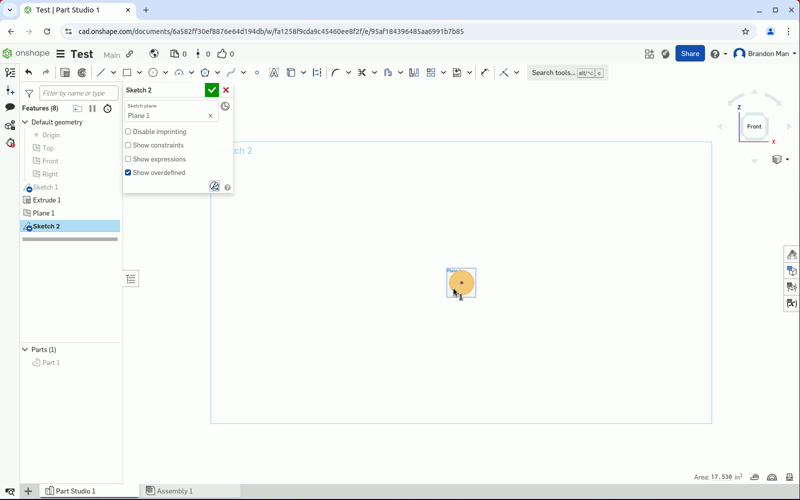
mouse_move(73, 352)
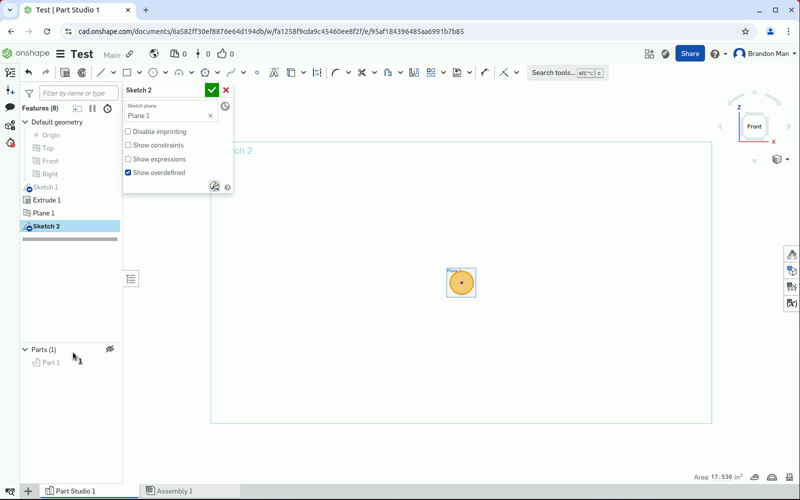
key(shift+y)
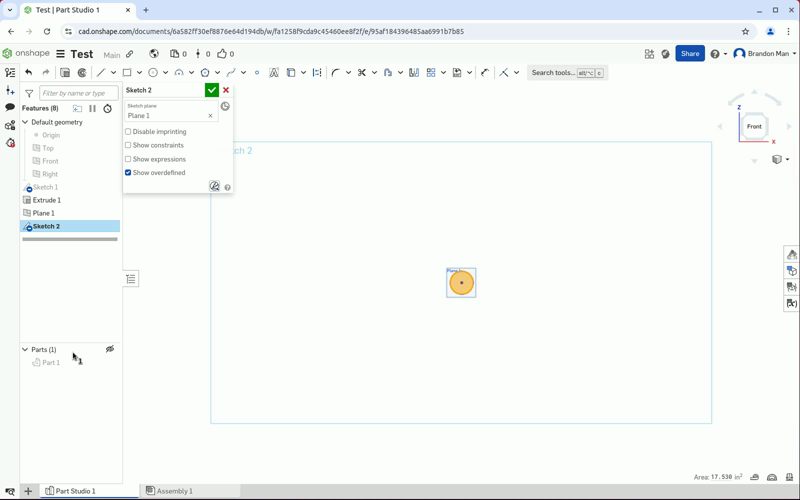
key(shift+e)
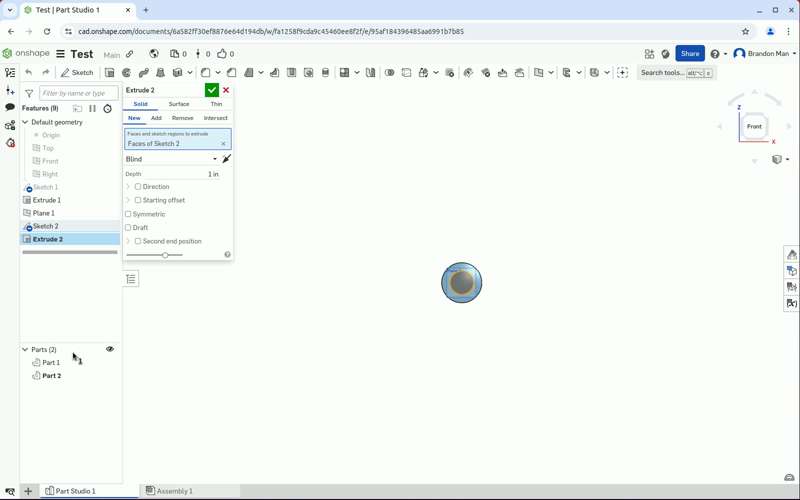
mouse_move(143, 106)
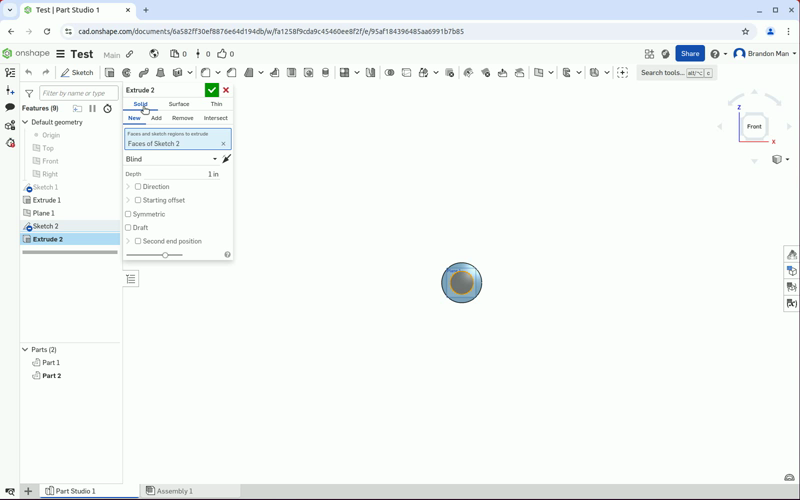
click(143, 106)
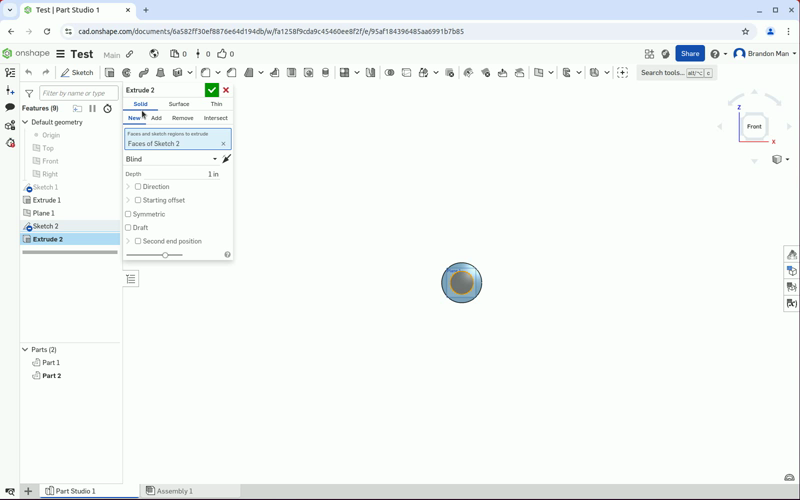
mouse_move(137, 120)
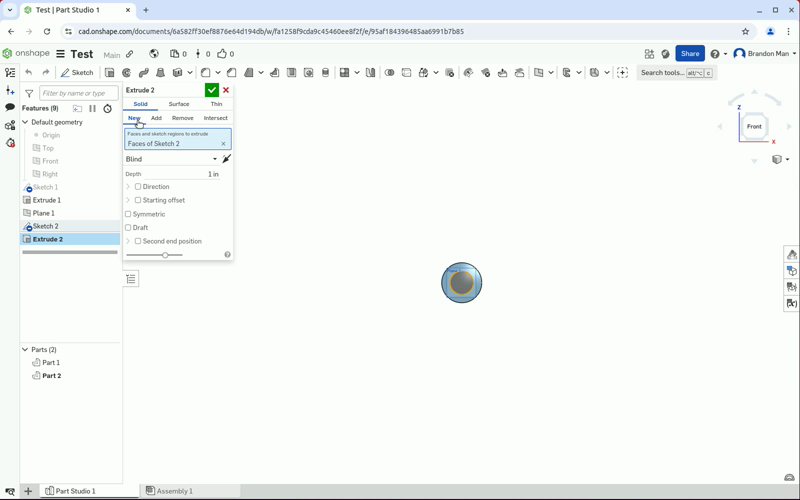
click(137, 120)
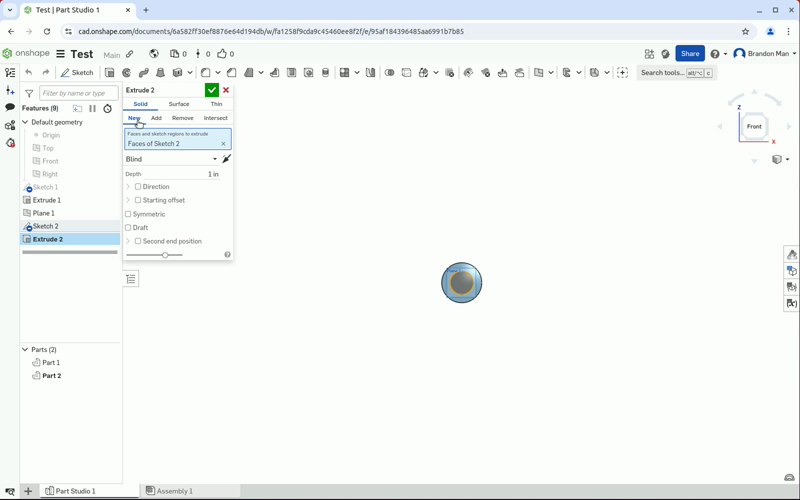
key(tab, 4)
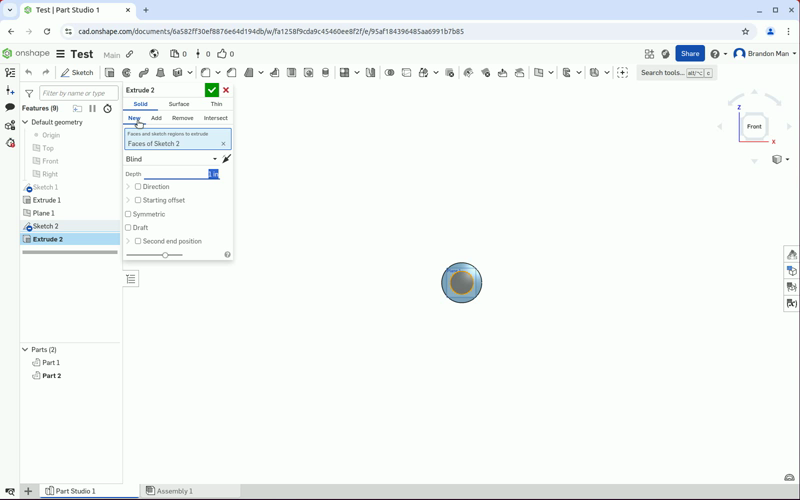
text(0.963)
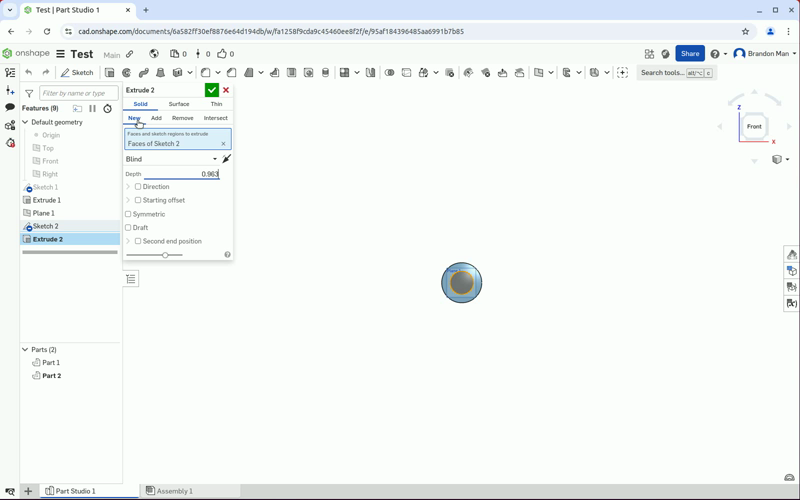
key(enter)
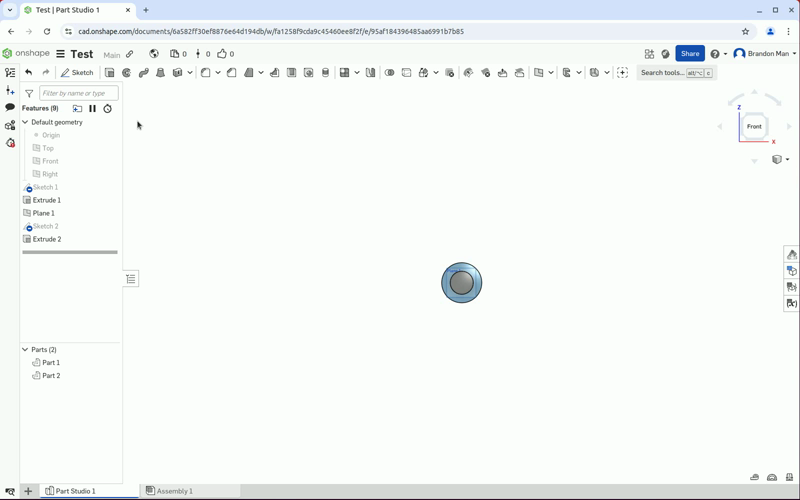
key(shift+h)
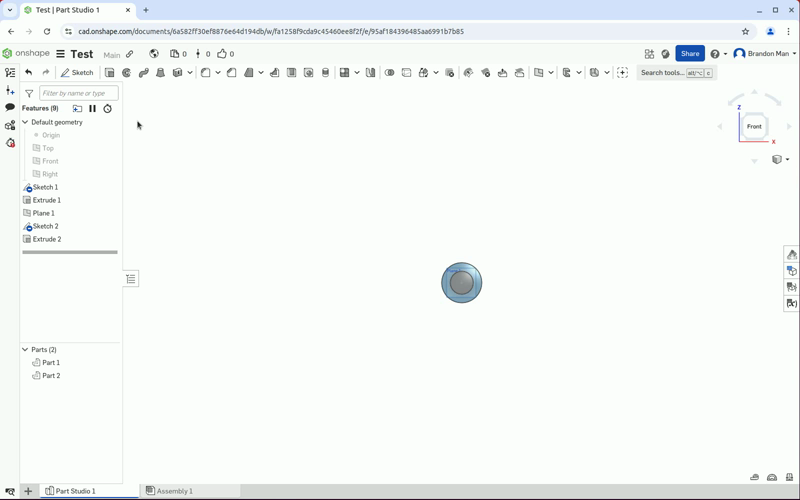
key(shift+h)
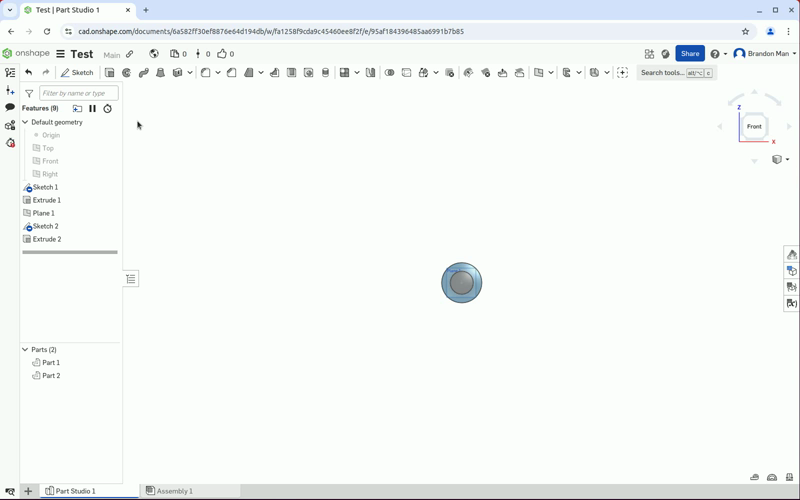
key(shift+7)
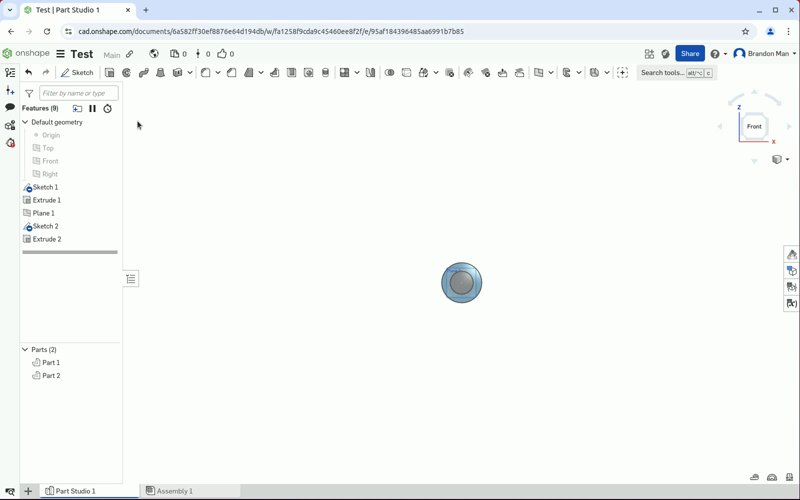
key(left, 2)
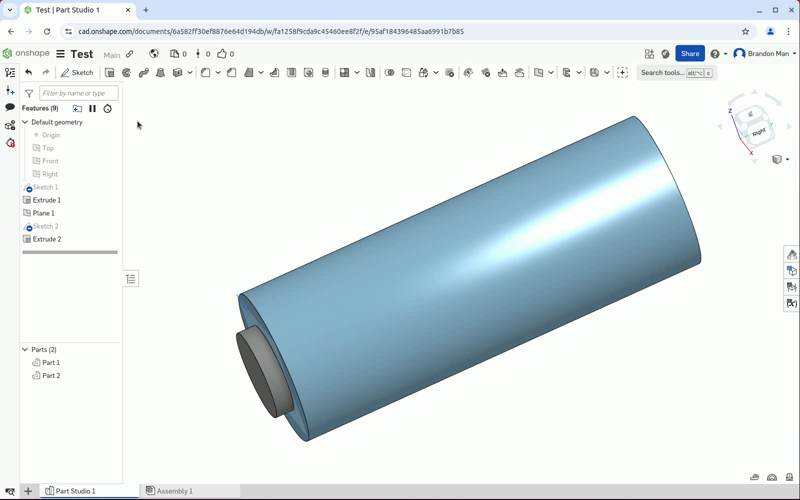
key(down, 2)
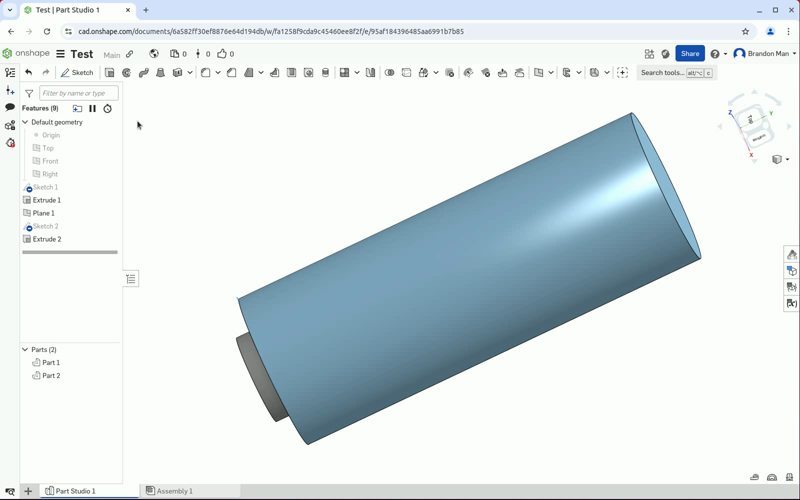
key(up, 2)
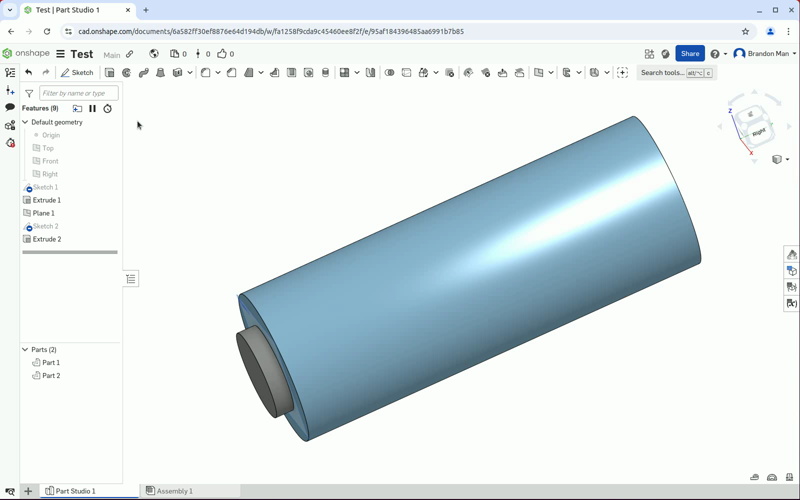
key(right, 2)
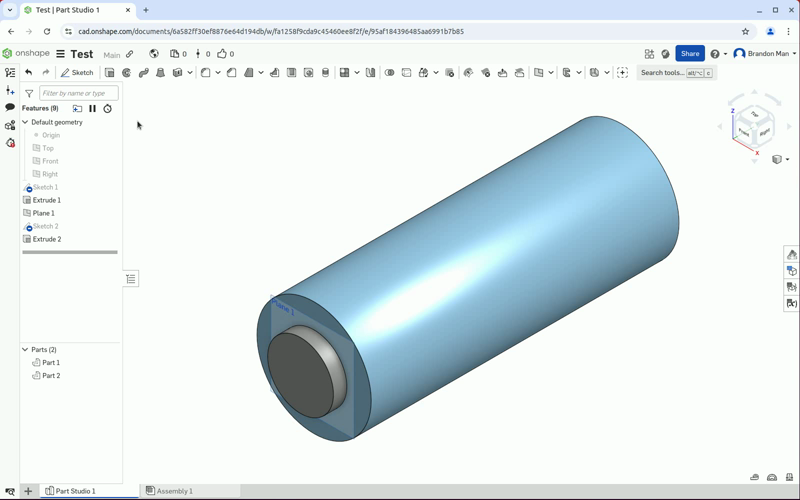
mouse_move(73, 189)
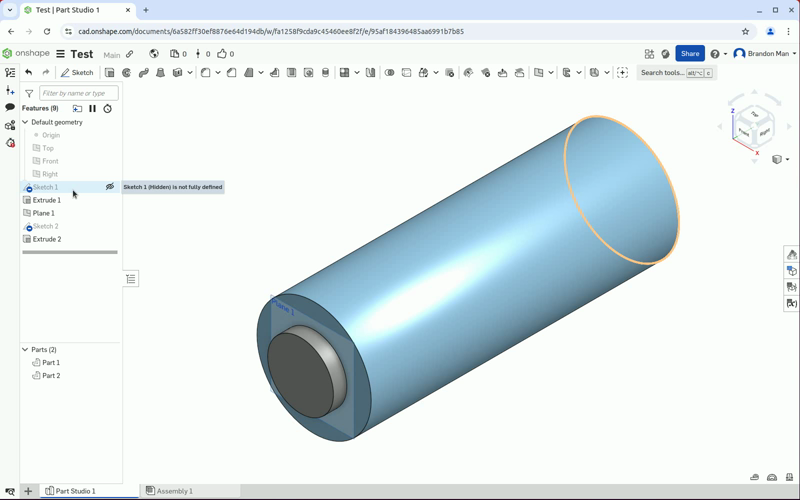
click(73, 189)